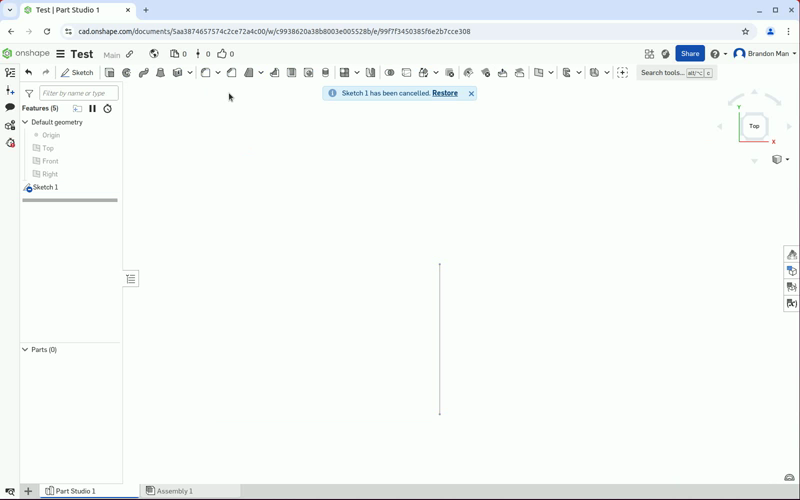
key(shift+h)
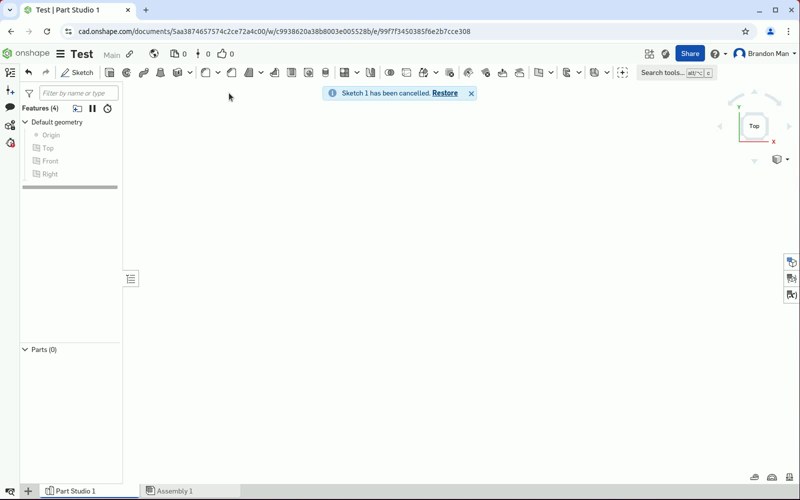
mouse_move(73, 352)
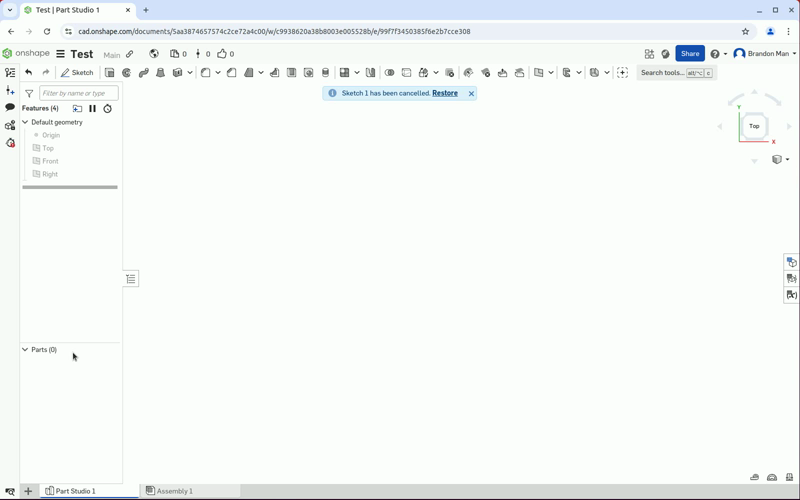
key(y)
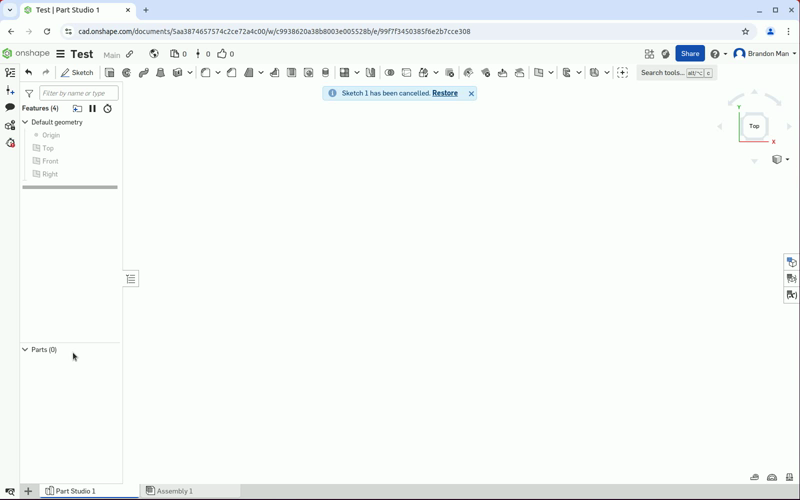
key(shift+p)
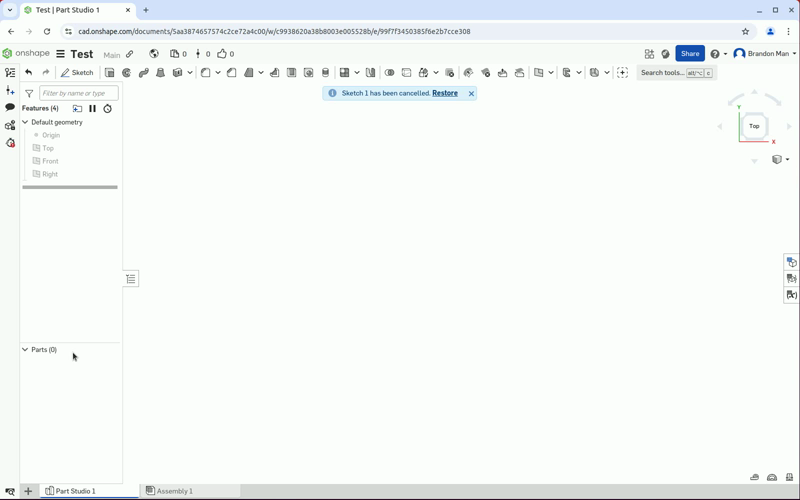
key(space)
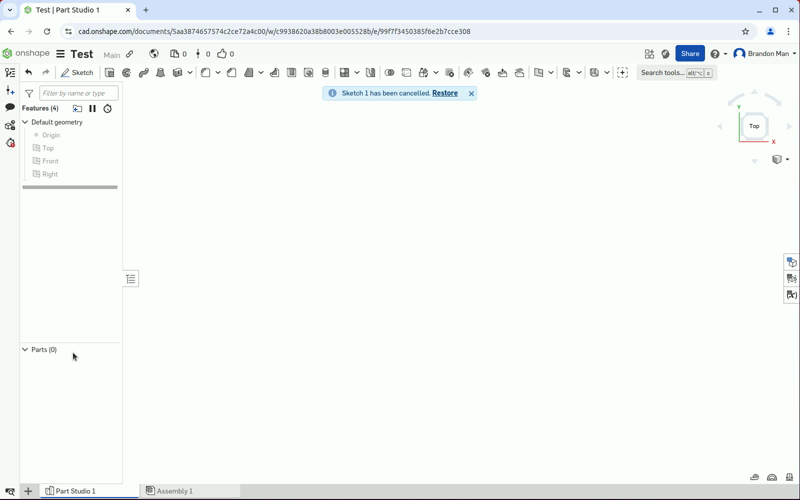
key_down(shift)
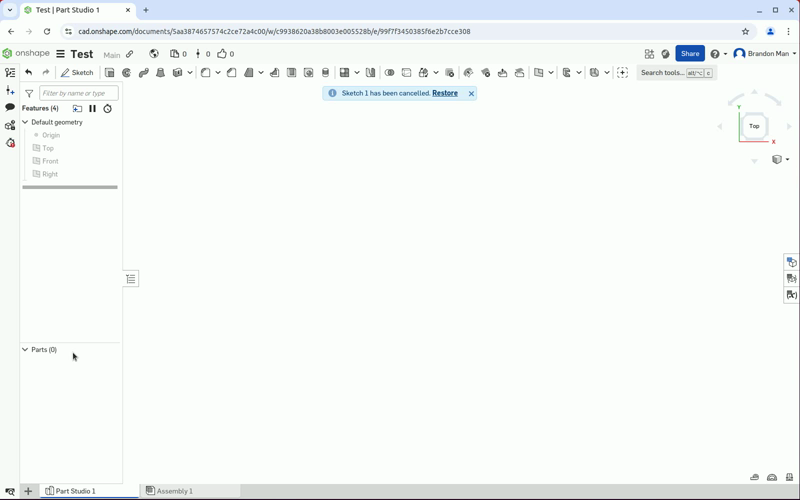
key(up)
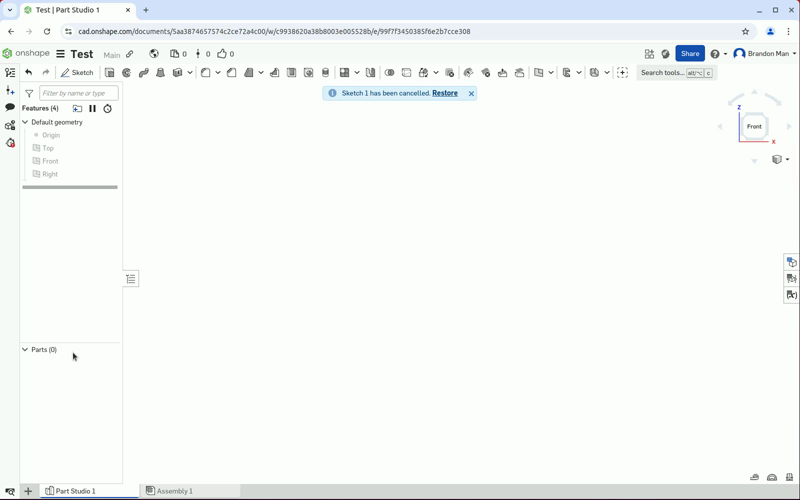
key_up(shift)
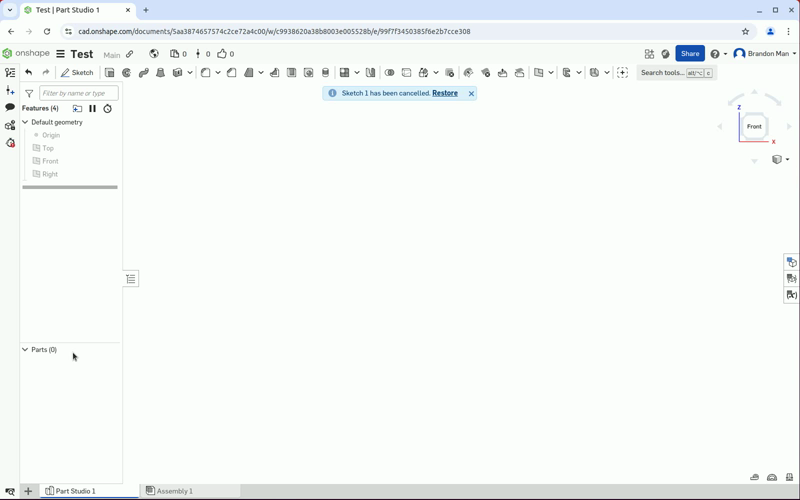
mouse_move(73, 352)
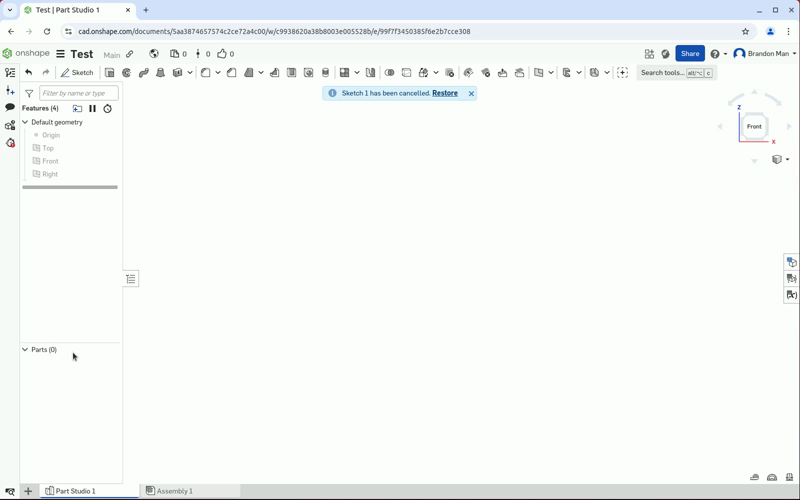
key(shift+y)
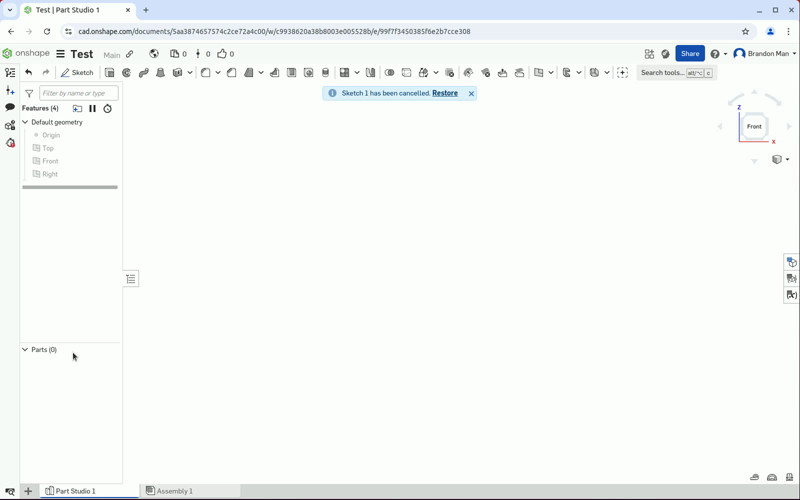
key(shift+s)
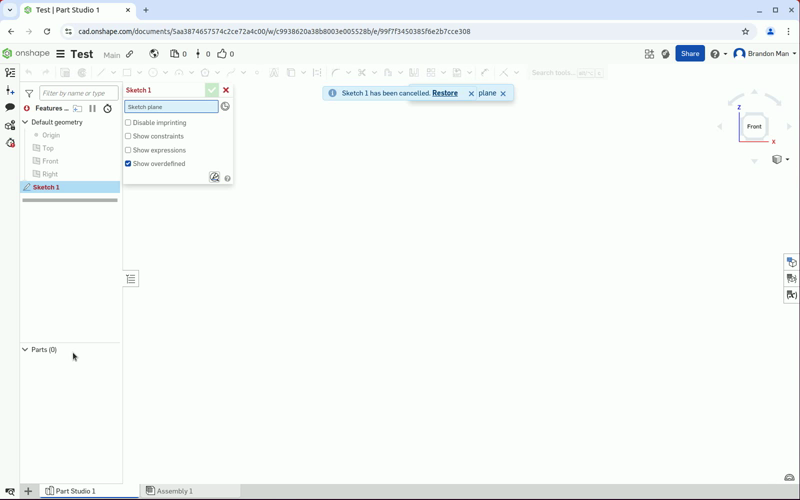
mouse_move(73, 163)
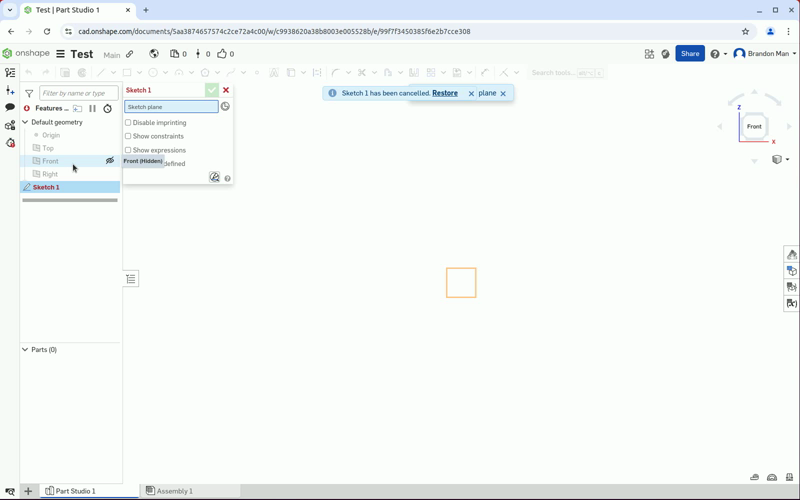
click(73, 163)
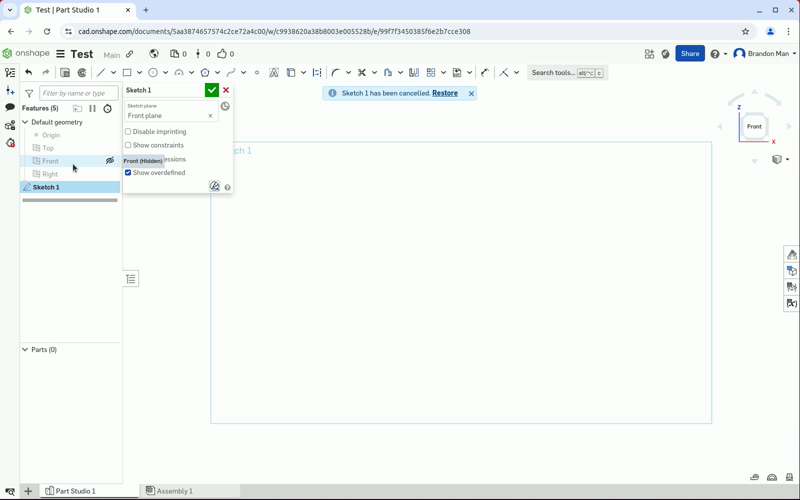
mouse_move(73, 352)
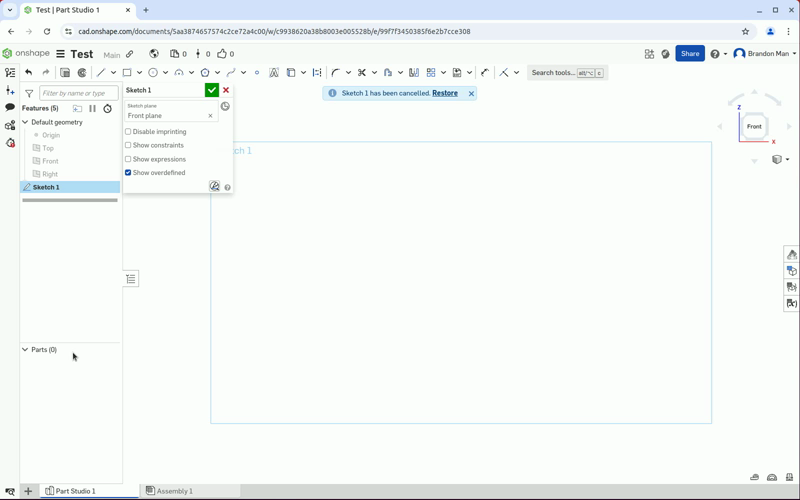
key(y)
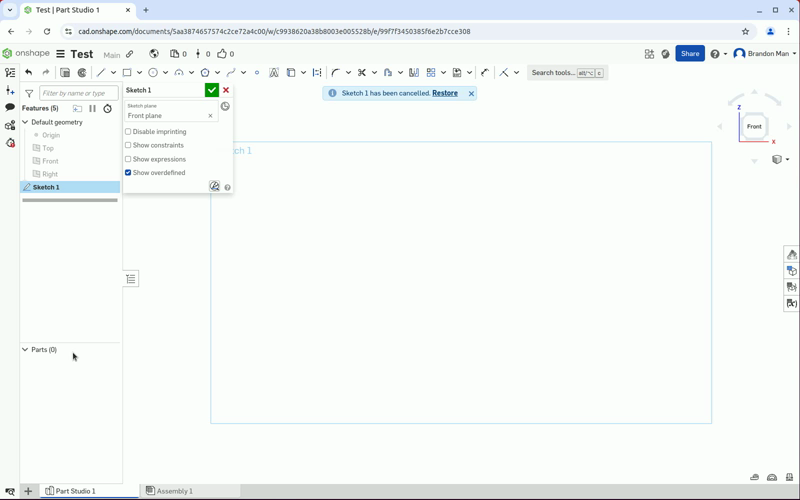
key(c)
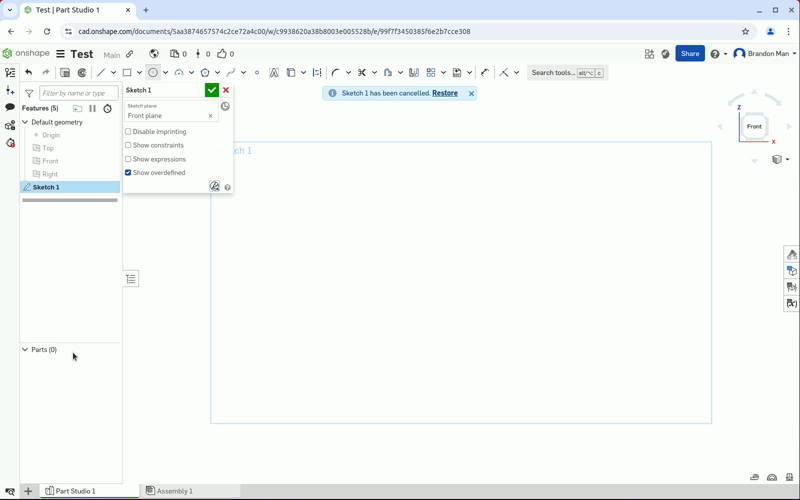
key_down(shift)
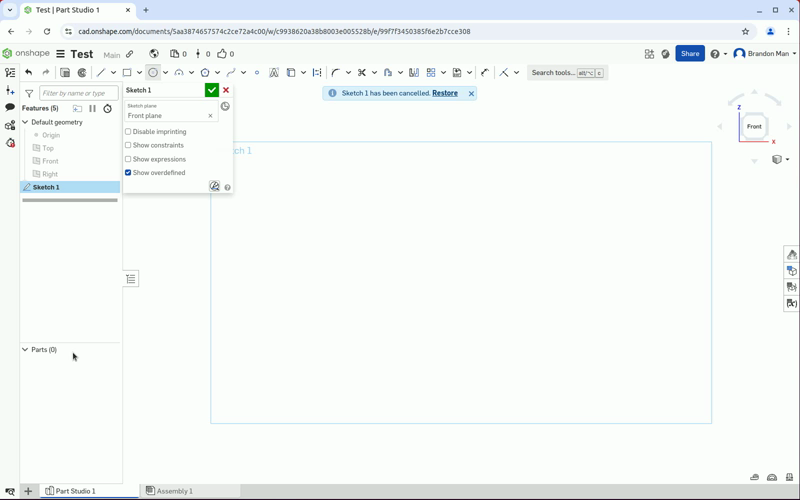
mouse_move(461, 282)
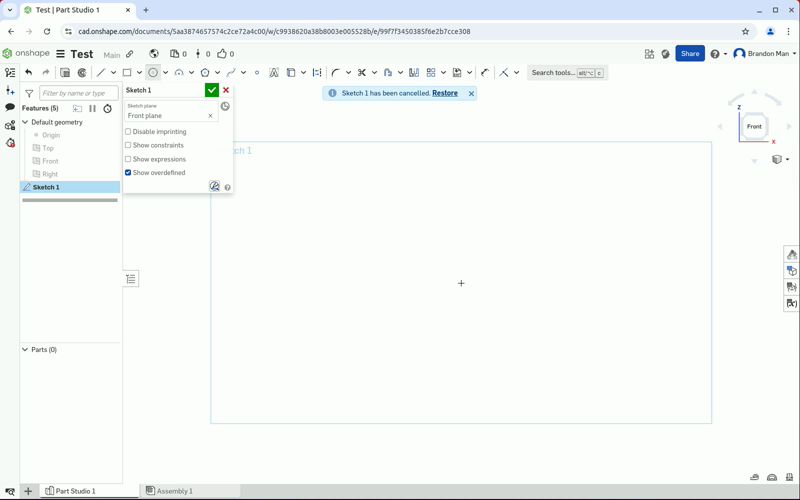
click(461, 282)
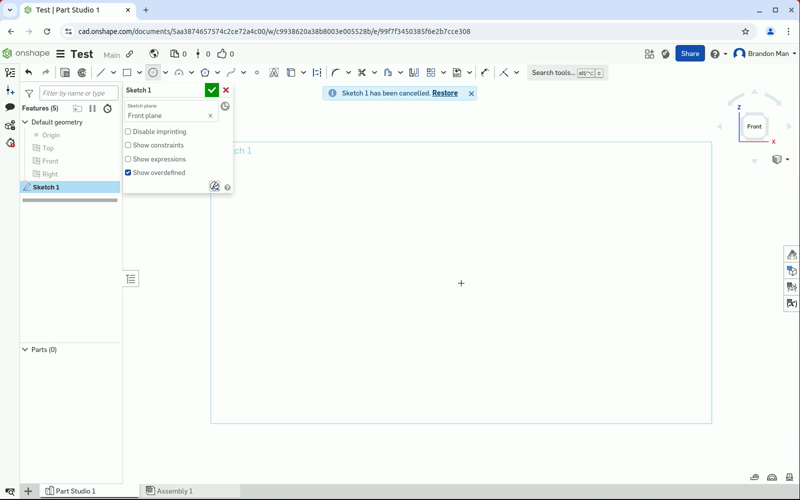
key_up(shift)
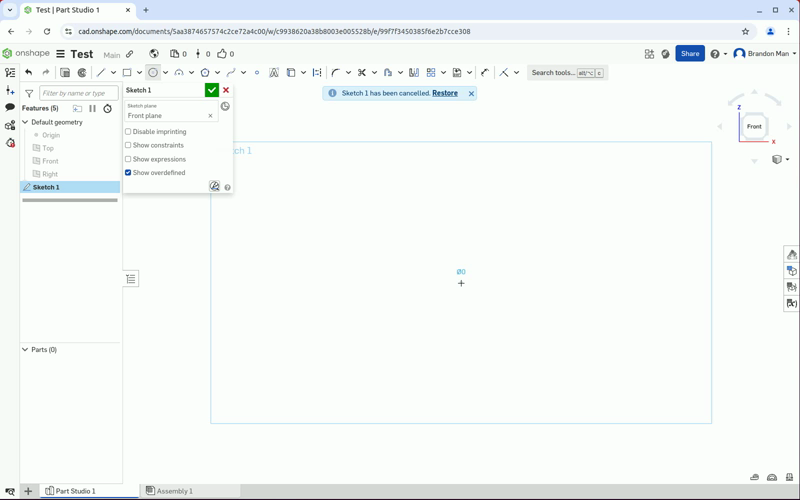
mouse_move(497, 282)
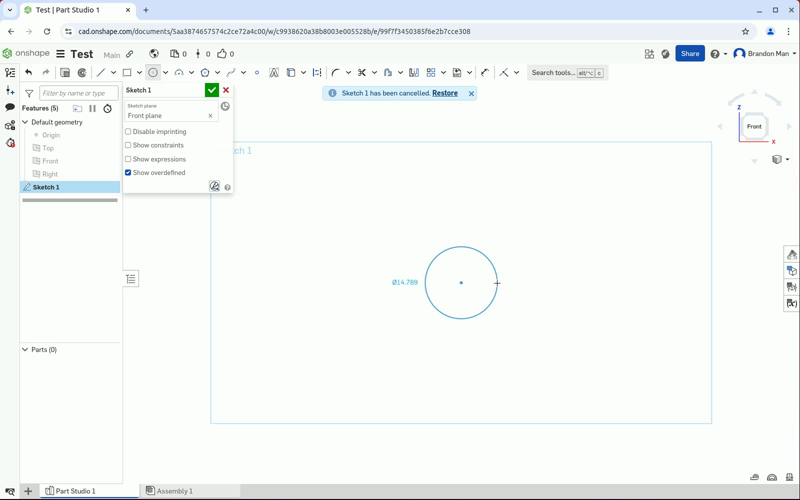
click(497, 282)
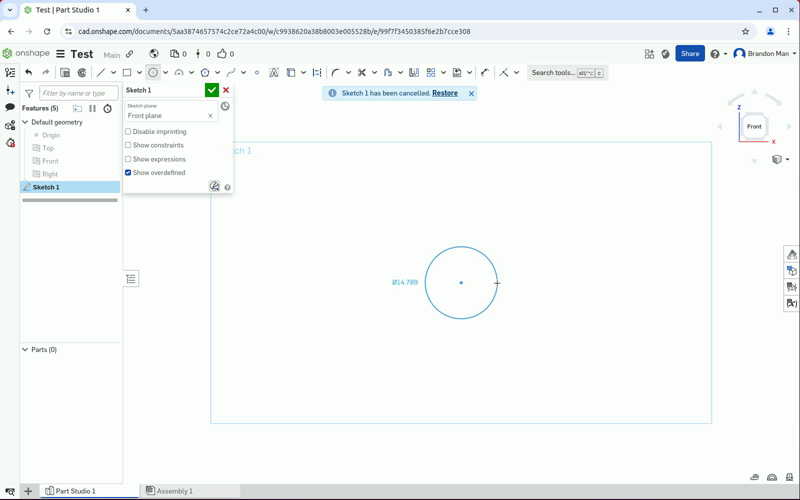
key(esc)
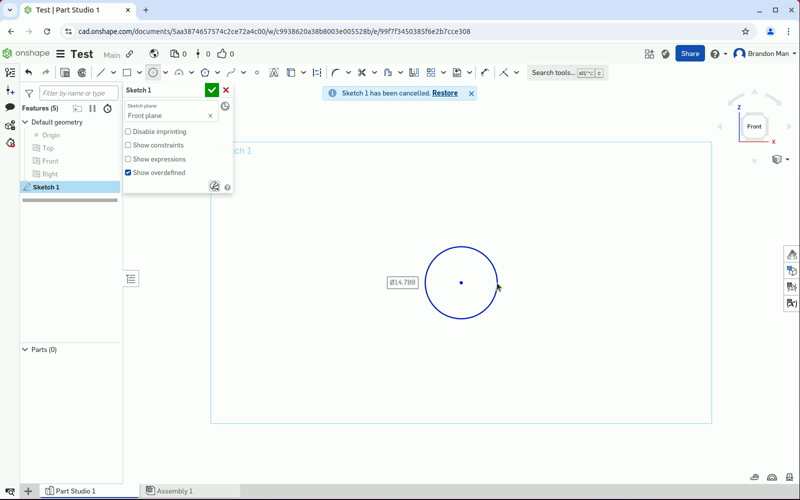
key(c)
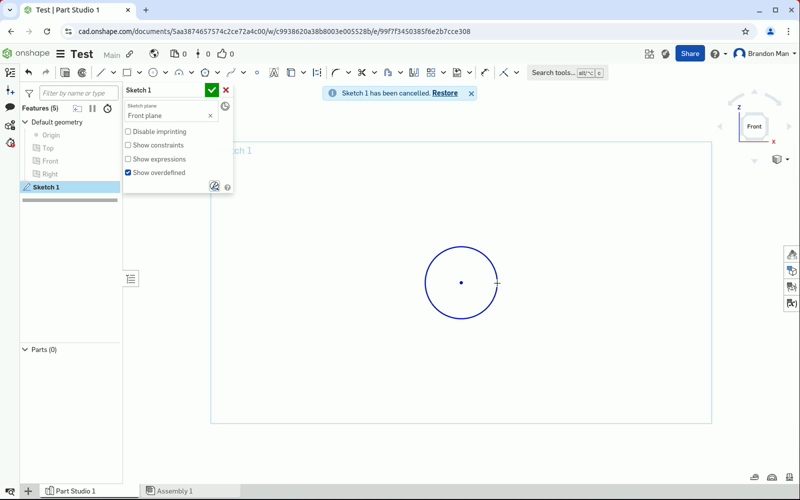
key_down(shift)
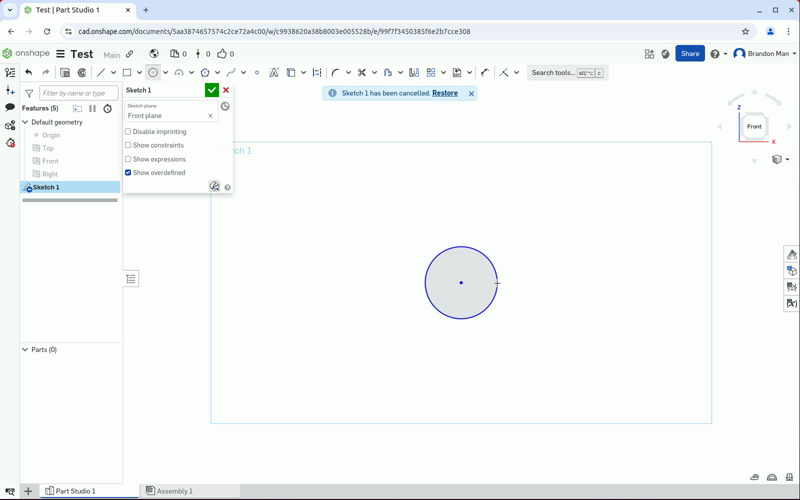
mouse_move(461, 282)
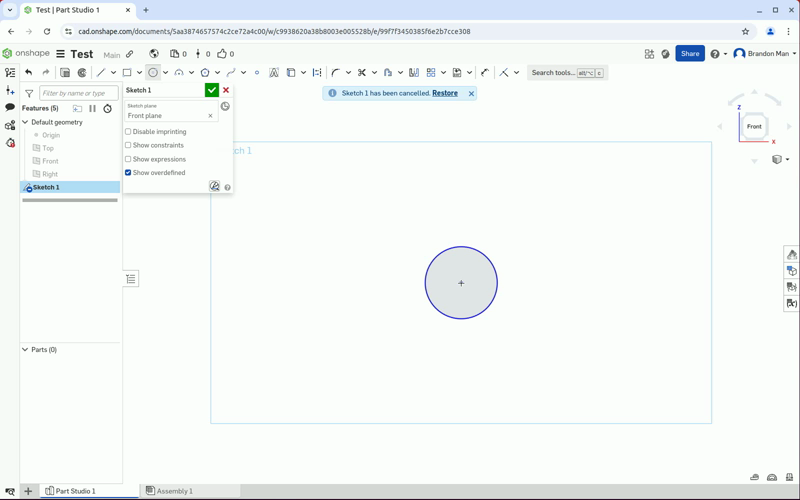
click(461, 282)
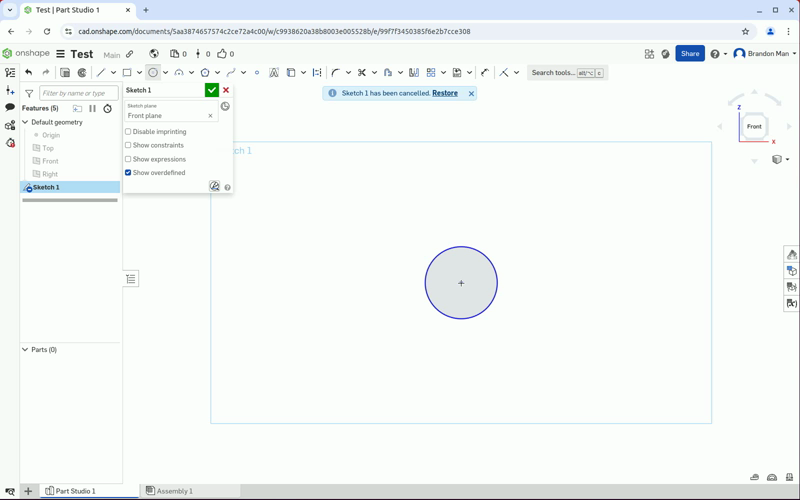
key_up(shift)
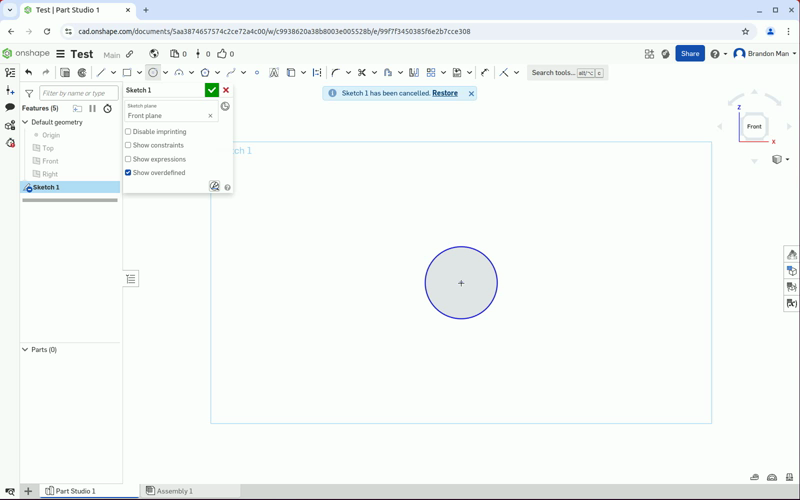
mouse_move(479, 282)
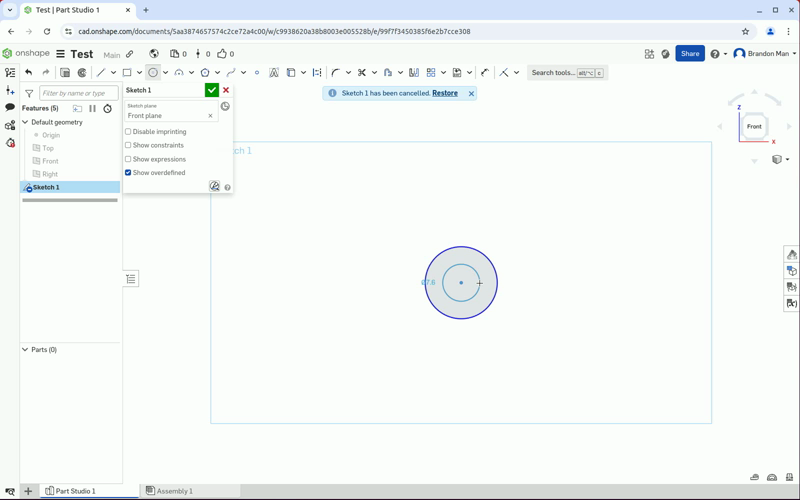
click(479, 282)
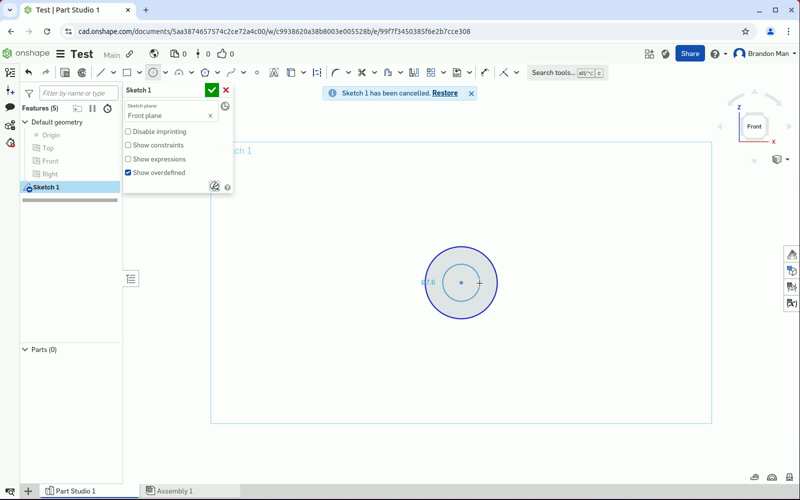
key(esc)
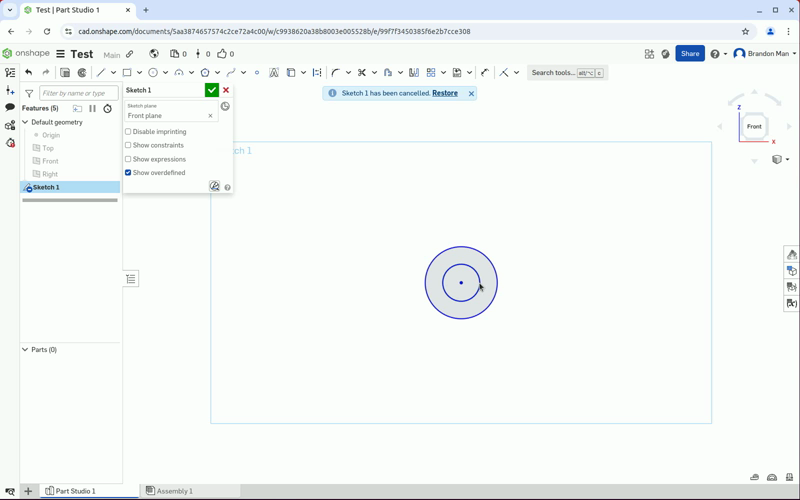
mouse_move(462, 253)
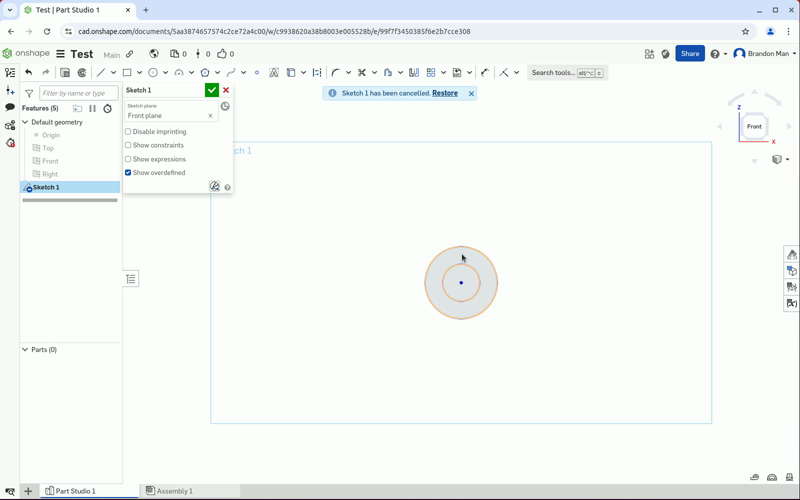
click(462, 253)
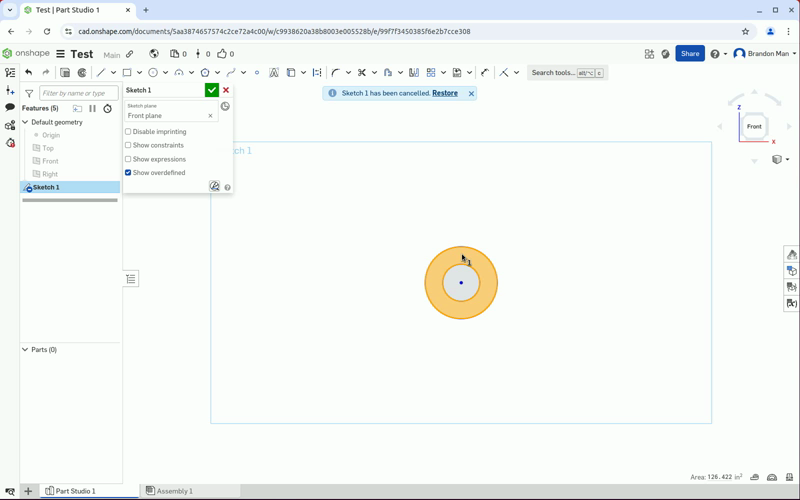
mouse_move(73, 352)
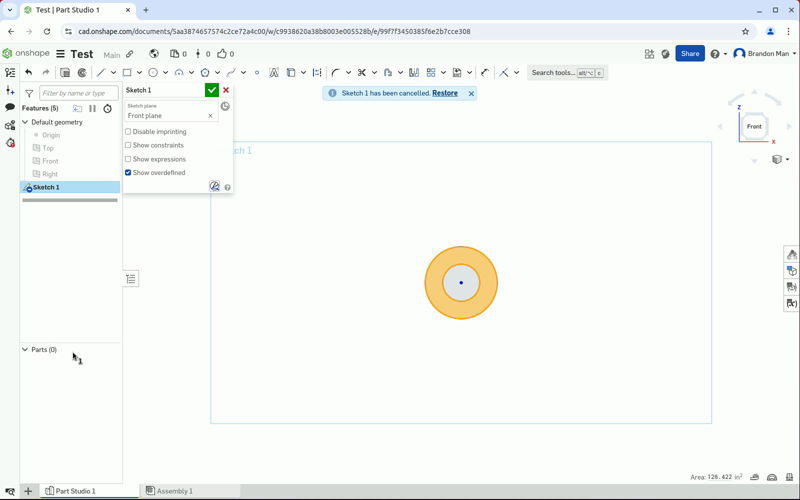
key(shift+y)
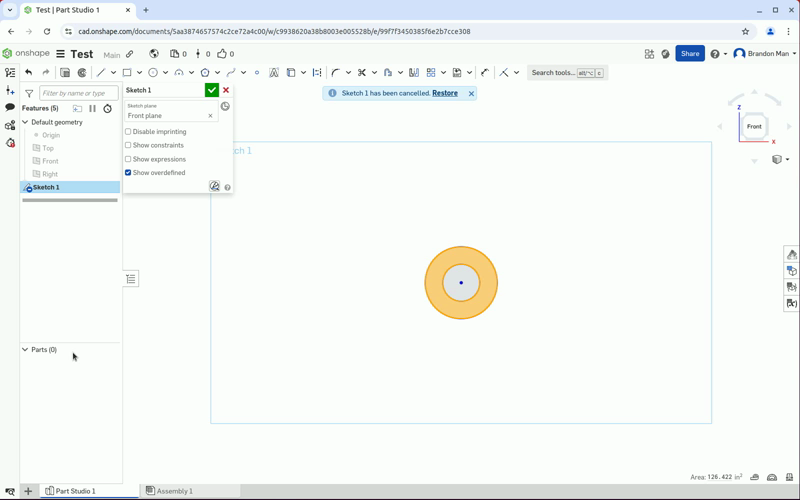
key(shift+e)
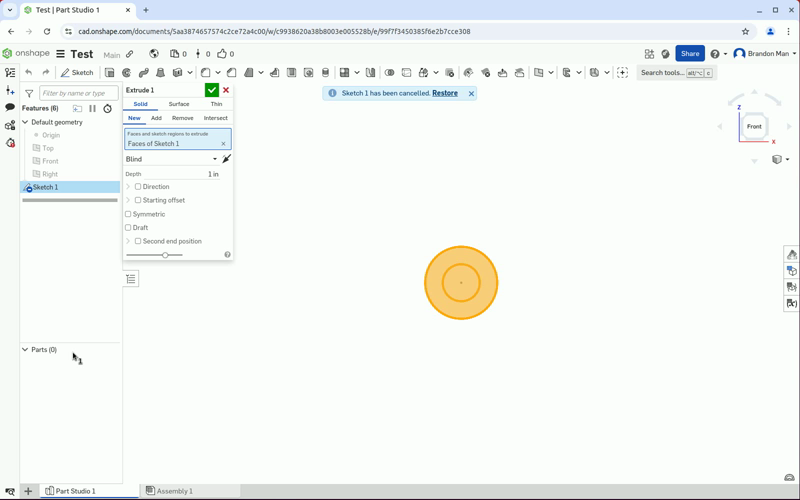
mouse_move(143, 106)
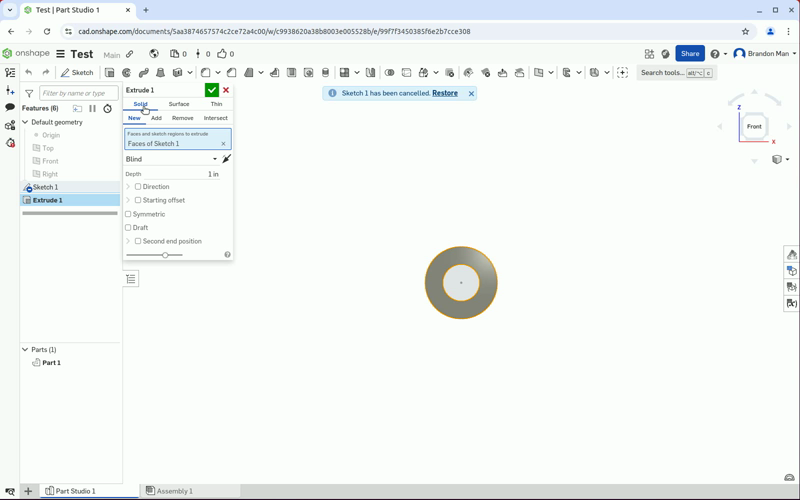
click(143, 106)
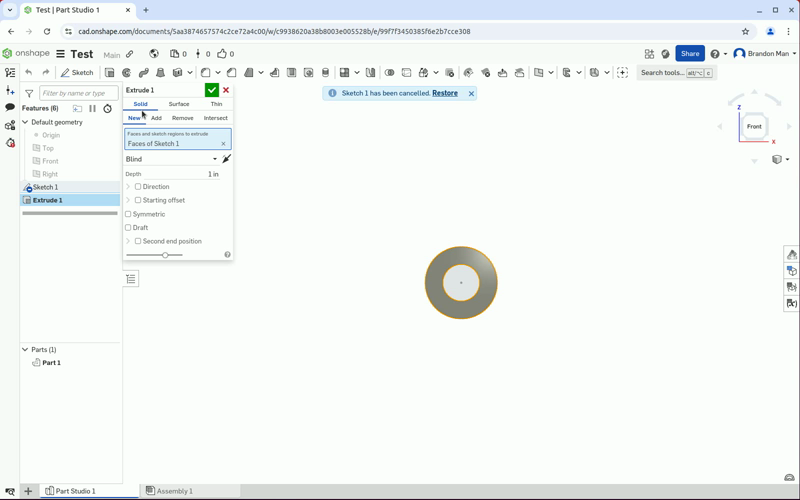
mouse_move(137, 120)
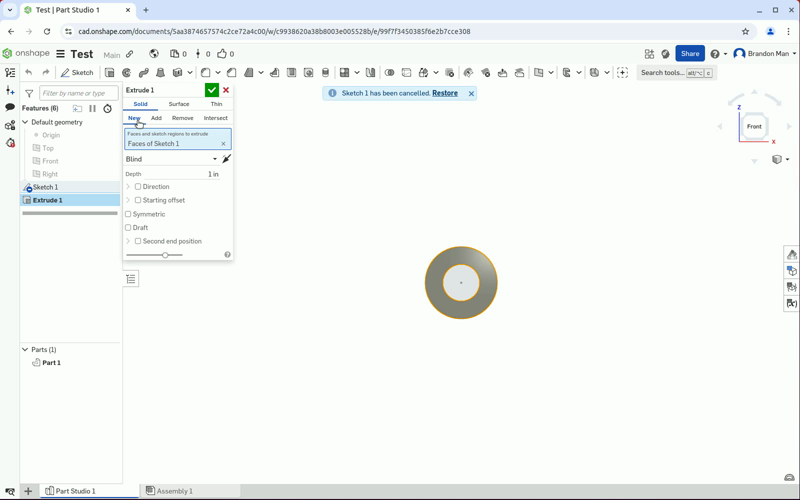
click(137, 120)
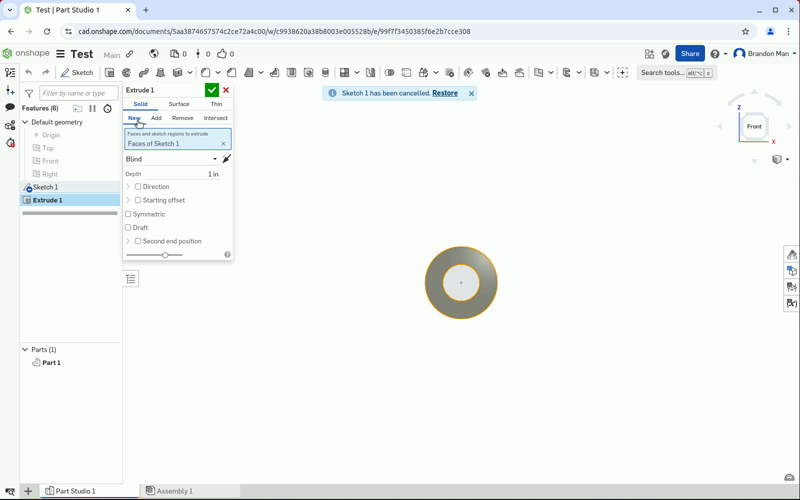
key(tab, 4)
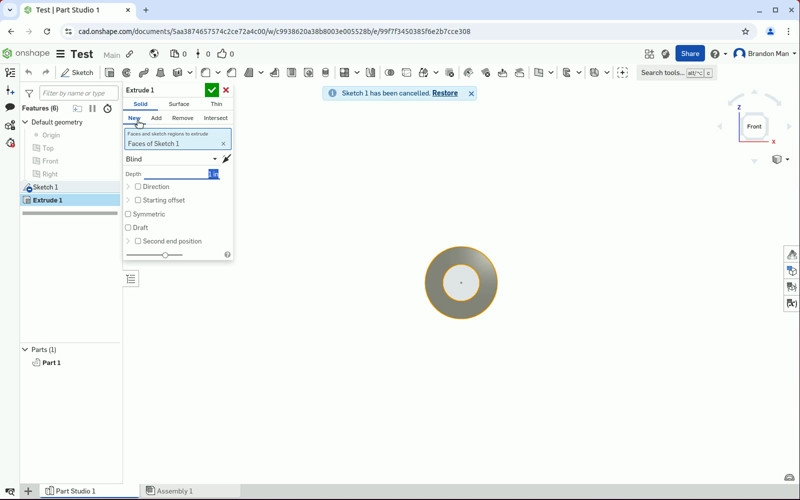
text(3.129)
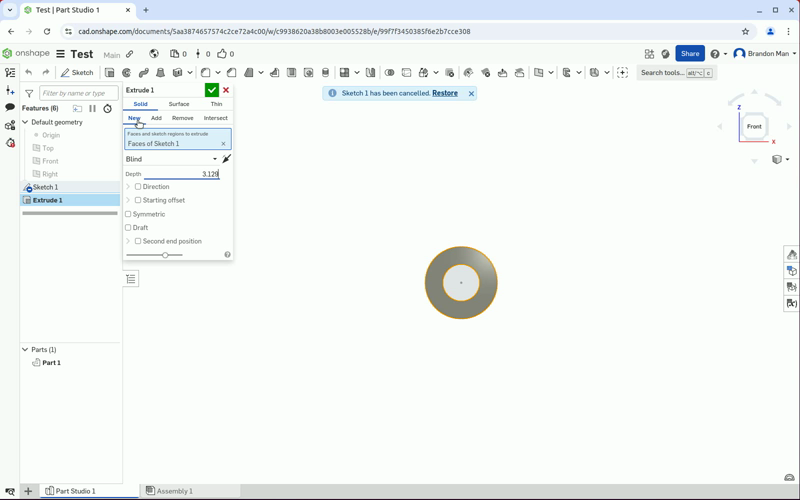
key(enter)
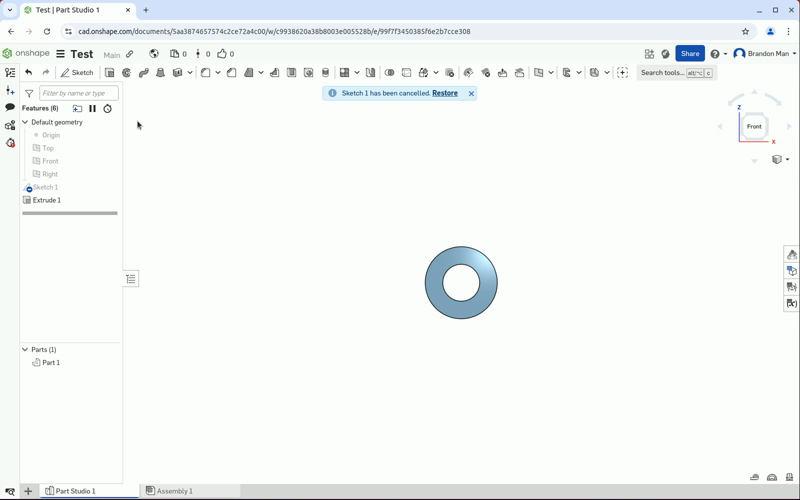
key(shift+h)
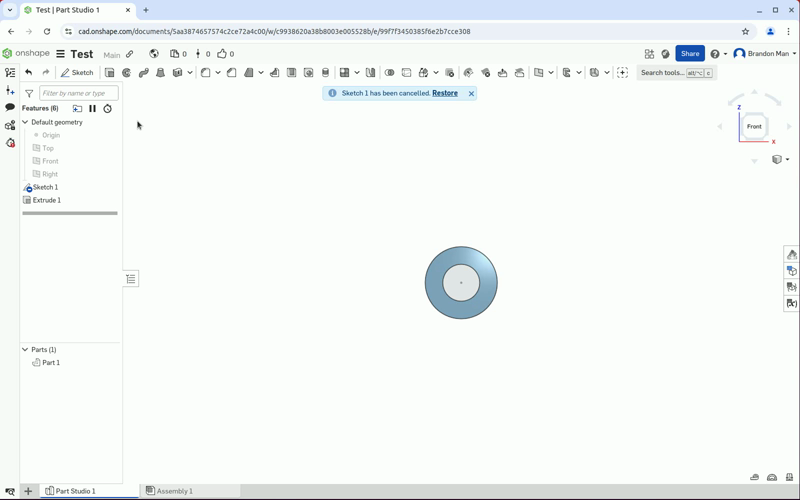
key(shift+h)
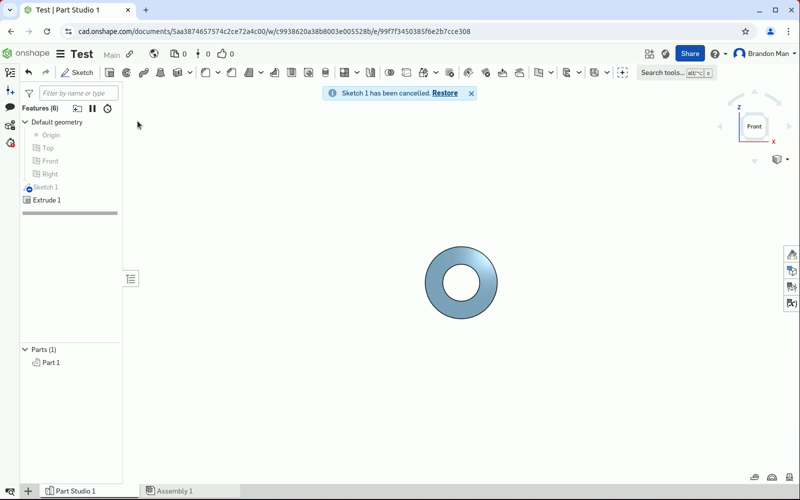
mouse_move(73, 189)
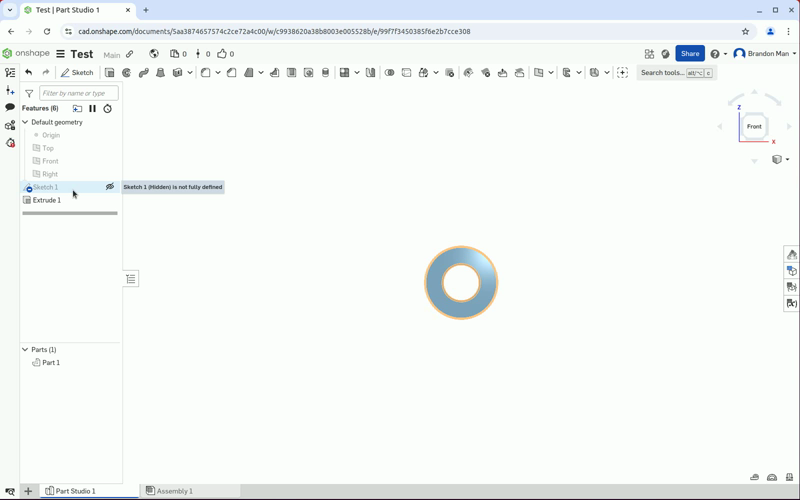
click(73, 189)
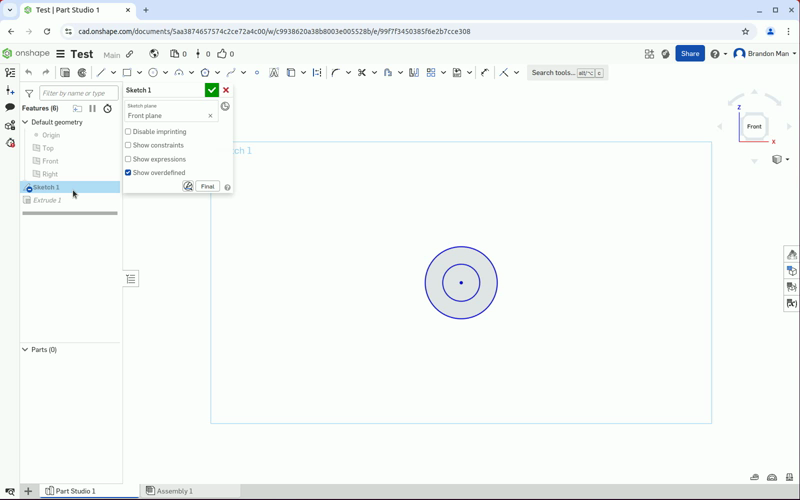
mouse_move(229, 92)
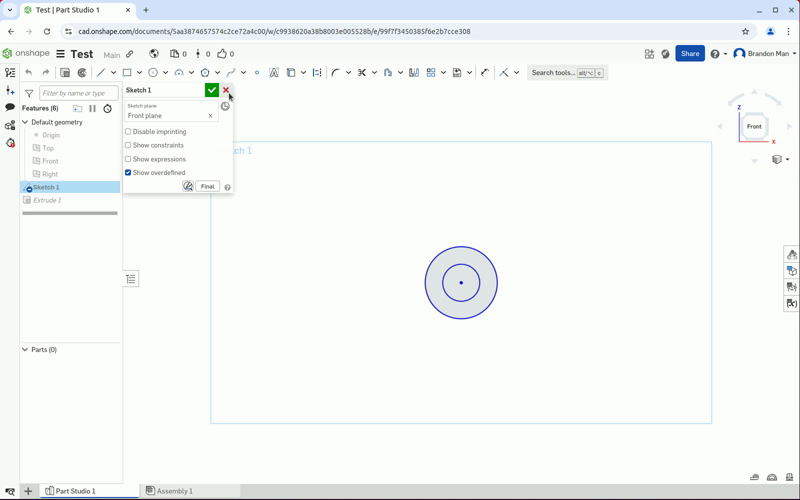
click(229, 92)
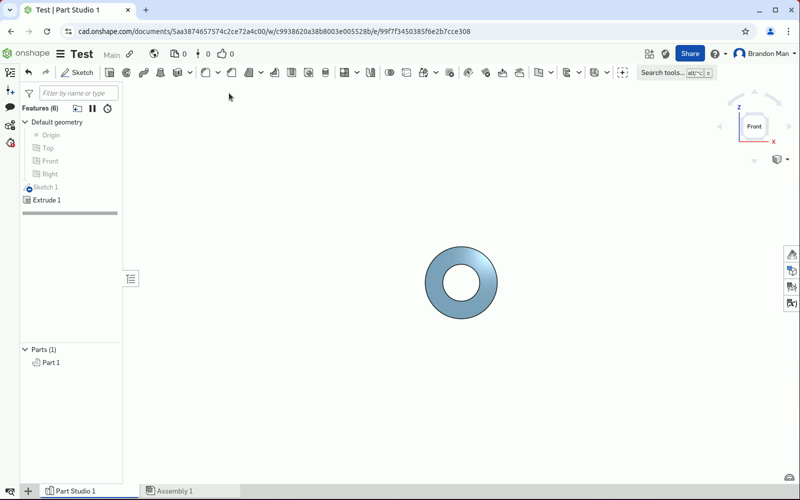
mouse_move(541, 75)
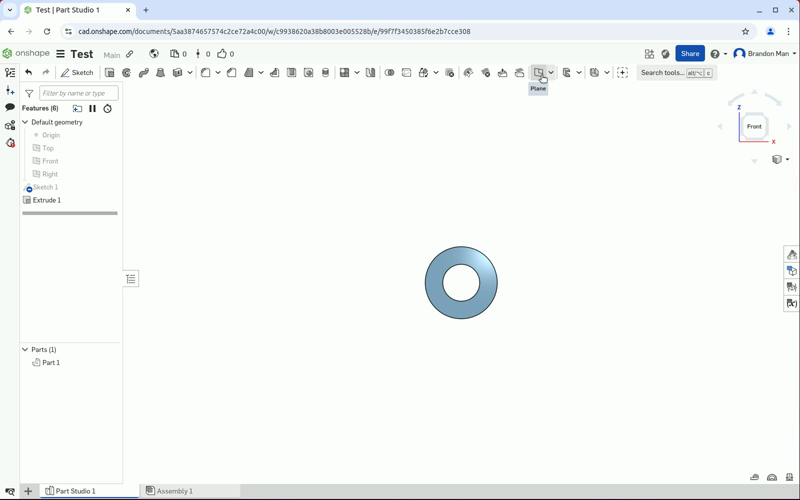
click(541, 75)
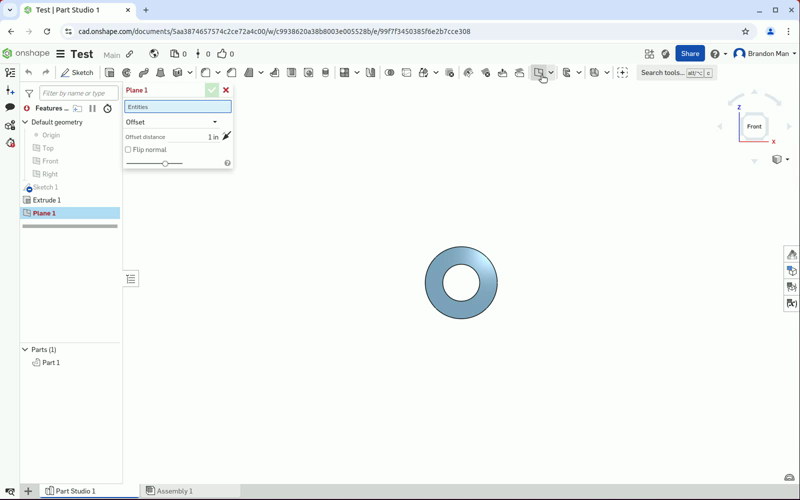
mouse_move(73, 163)
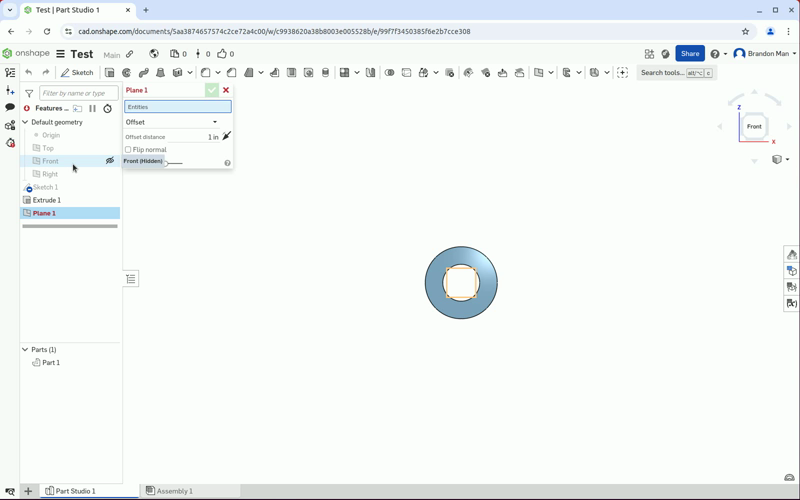
click(73, 163)
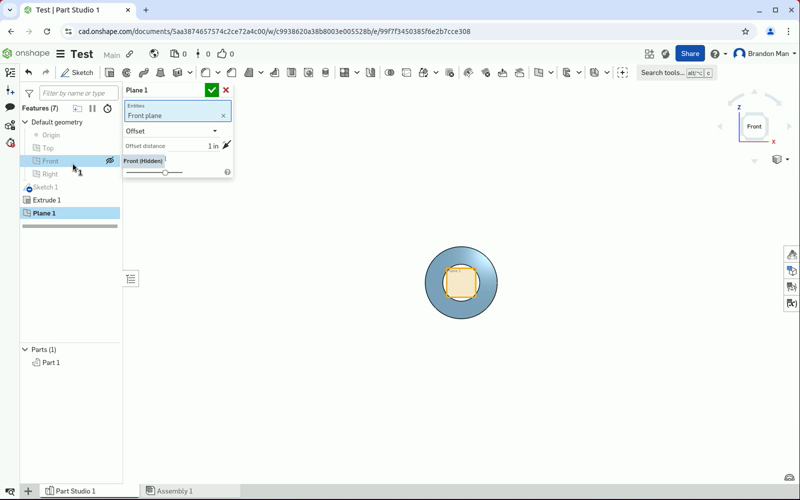
key(tab, 2)
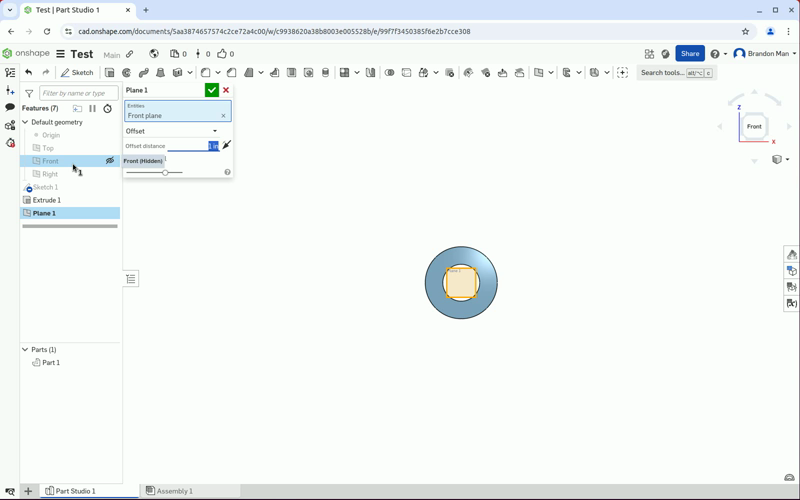
text(3.143)
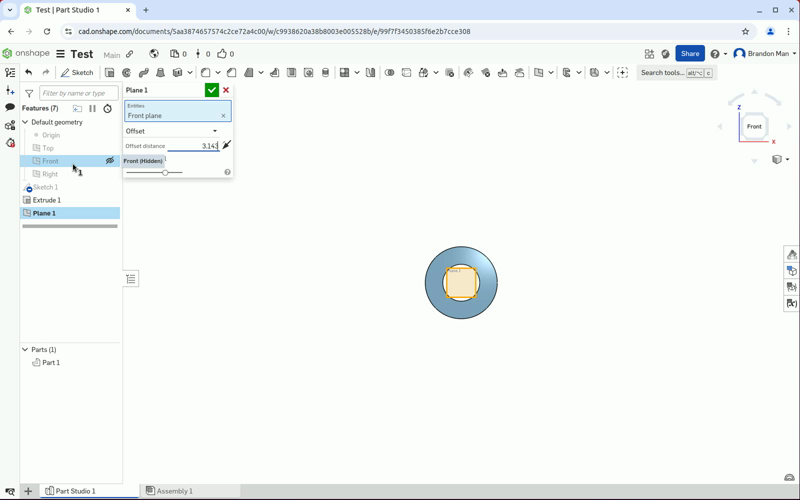
key(enter, 2)
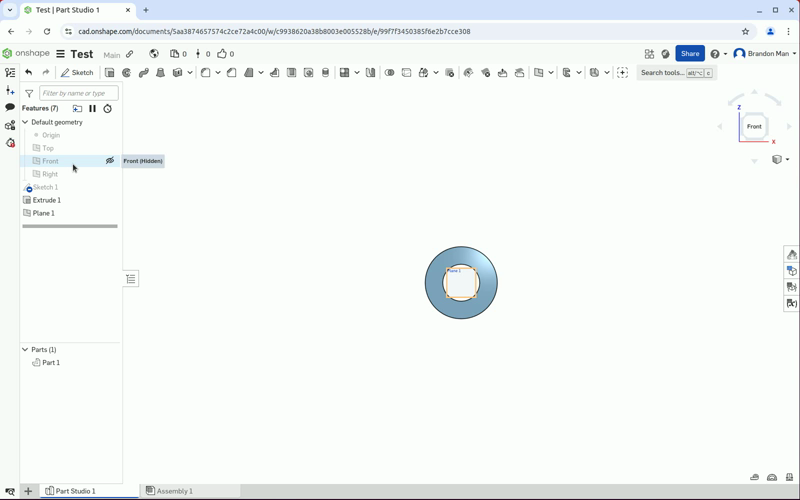
key(shift+s)
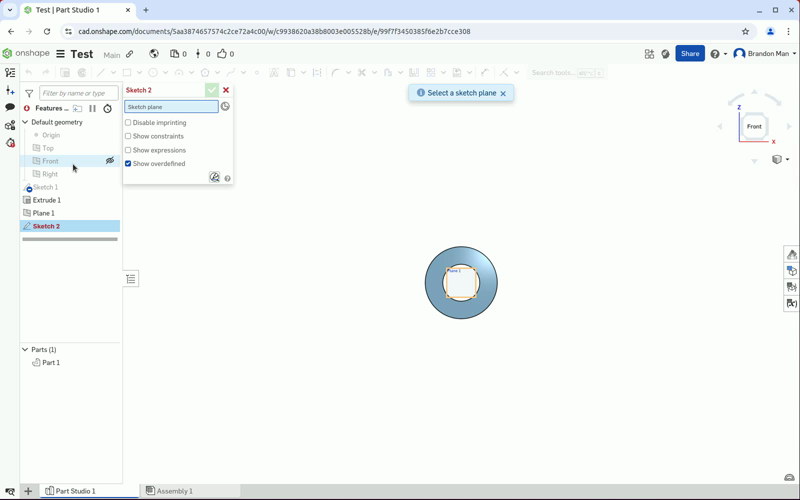
mouse_move(73, 215)
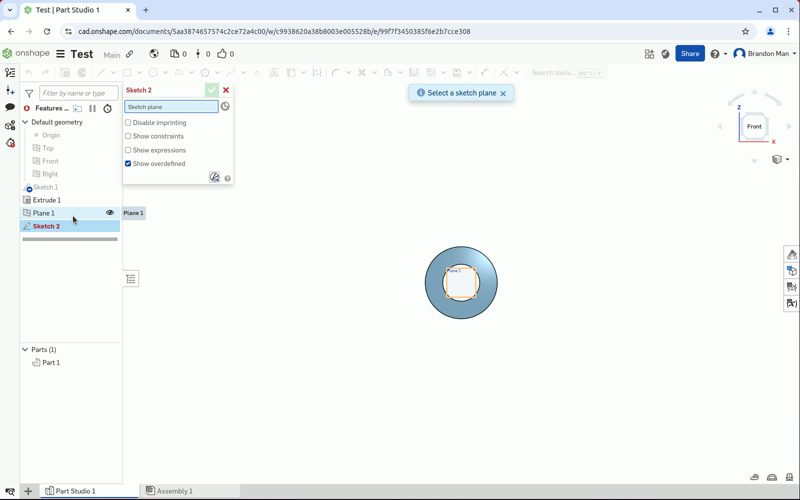
click(73, 215)
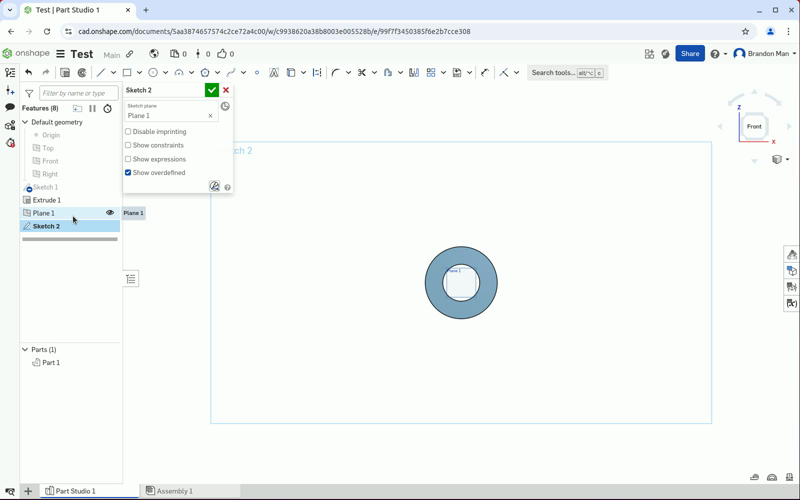
mouse_move(73, 352)
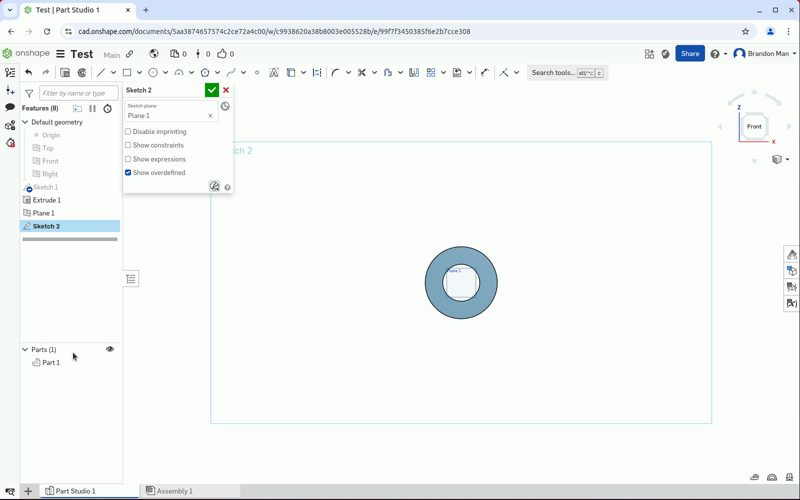
key(y)
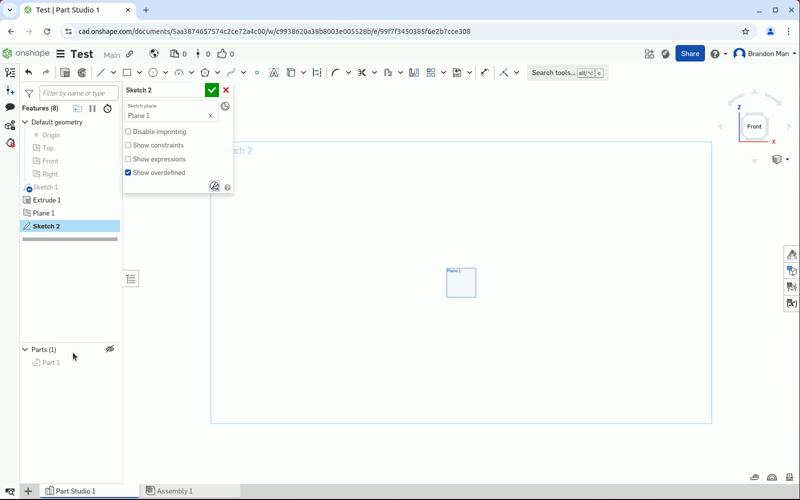
key(c)
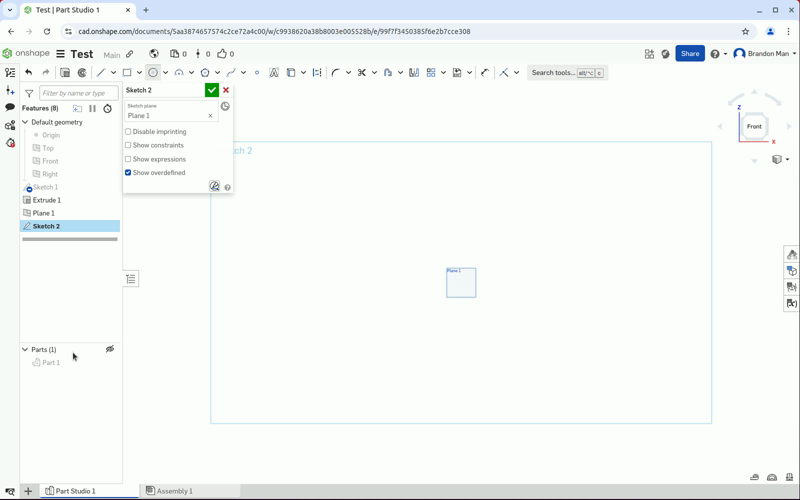
key_down(shift)
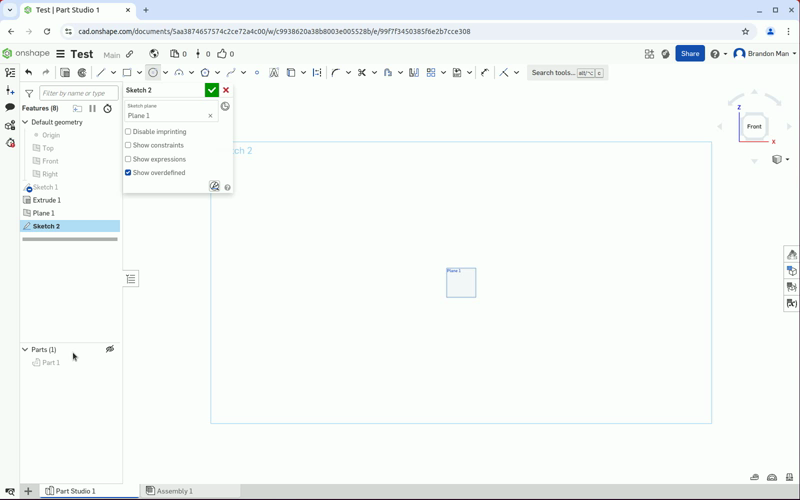
mouse_move(461, 282)
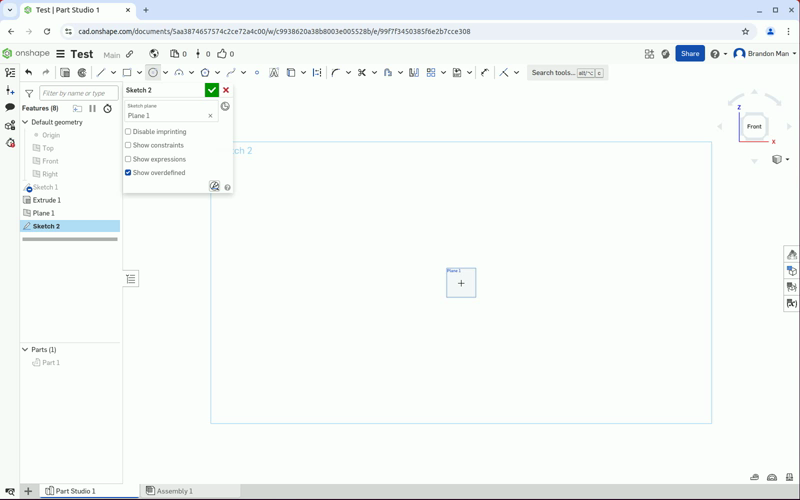
click(461, 282)
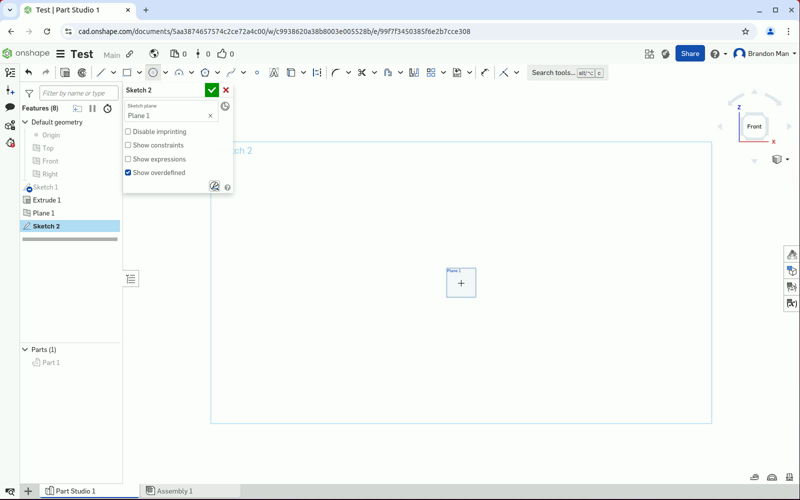
key_up(shift)
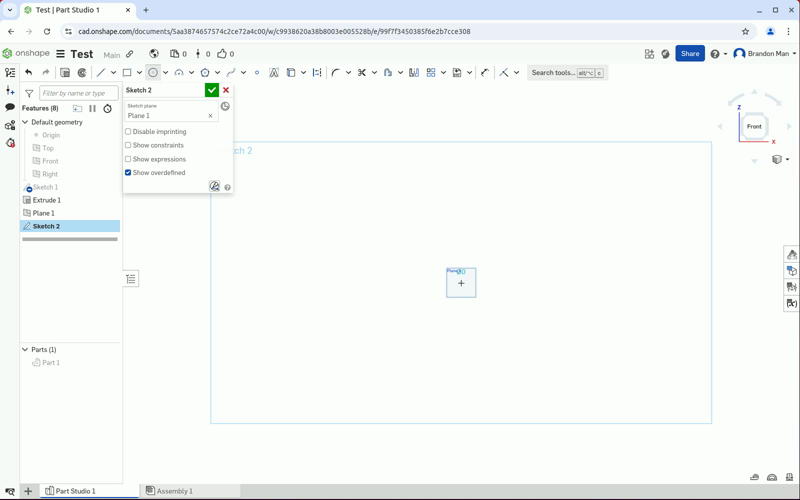
mouse_move(494, 282)
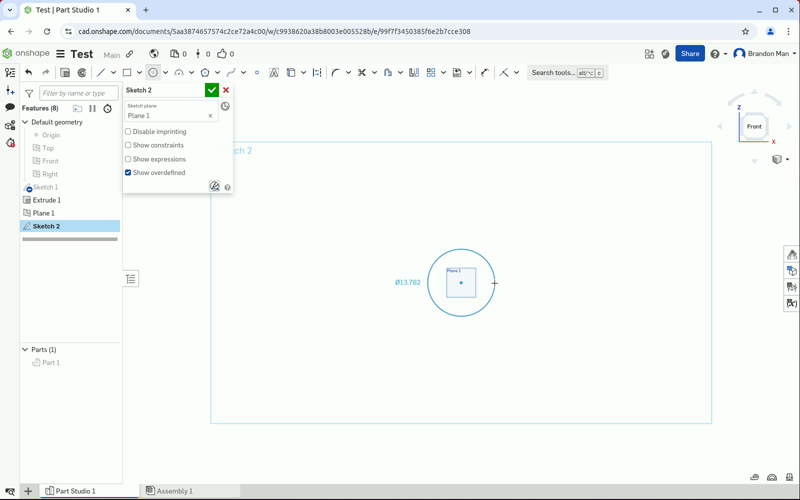
click(494, 282)
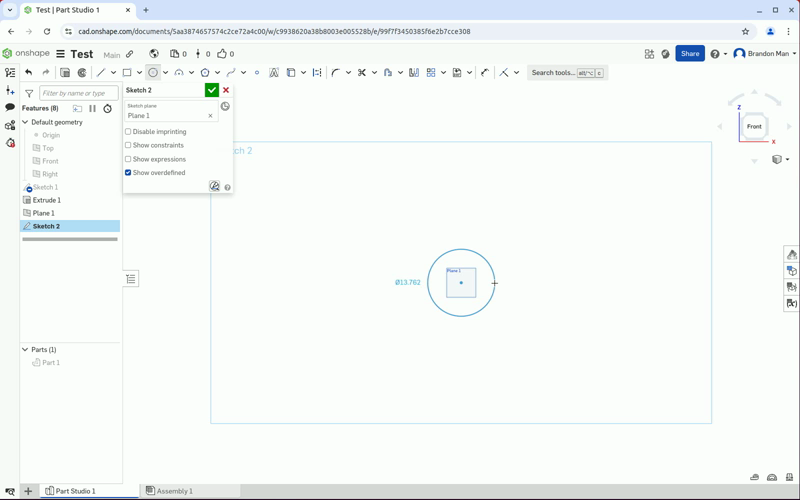
key(esc)
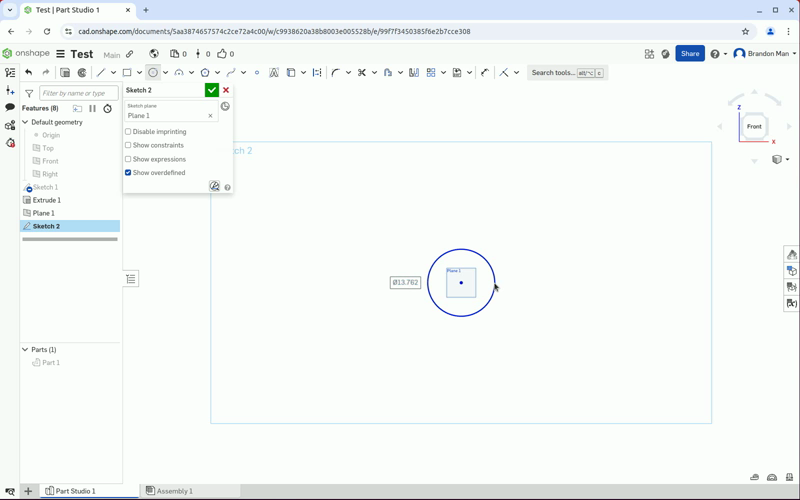
key(c)
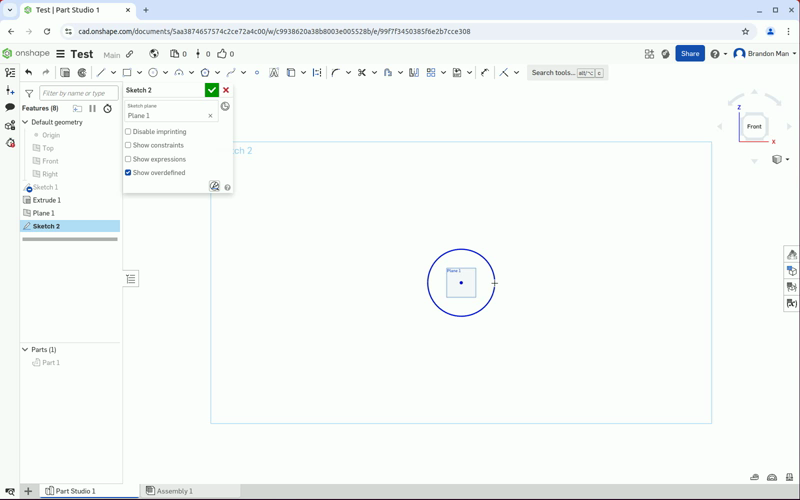
key_down(shift)
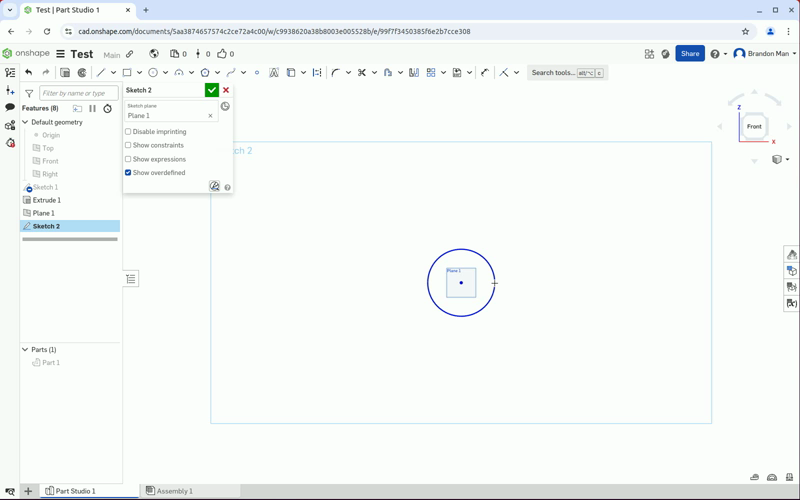
mouse_move(461, 282)
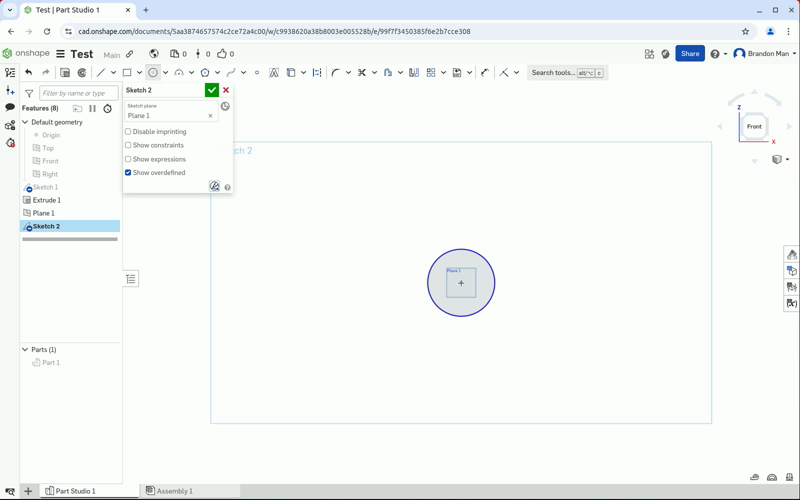
click(461, 282)
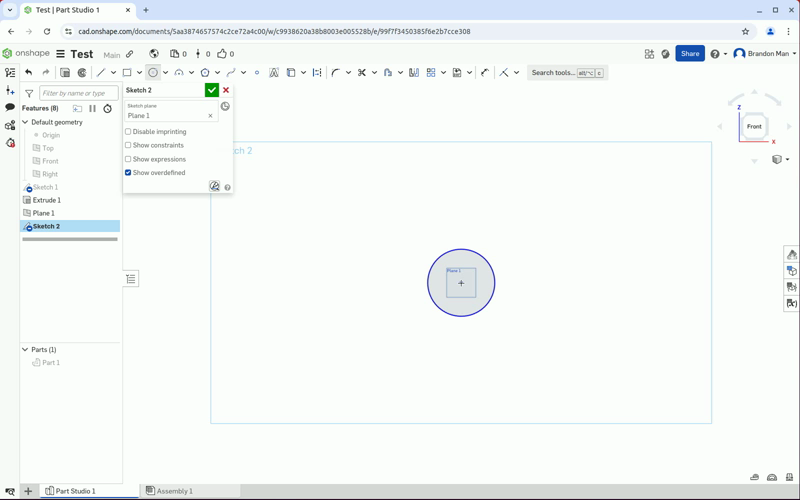
key_up(shift)
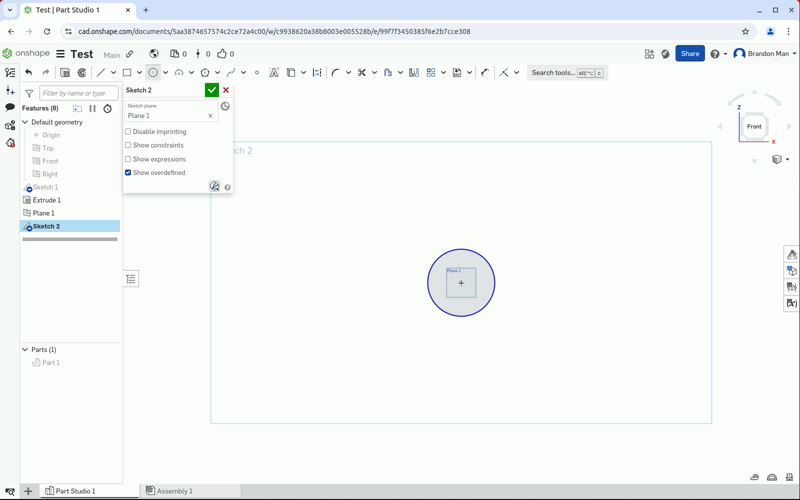
mouse_move(480, 282)
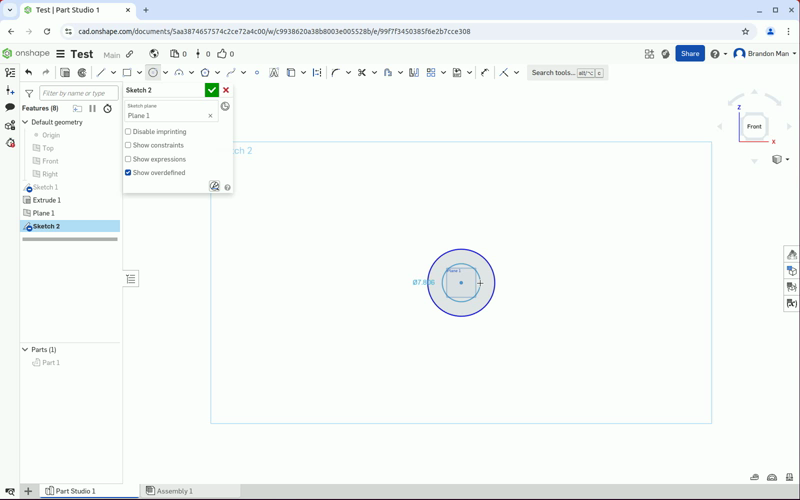
click(480, 282)
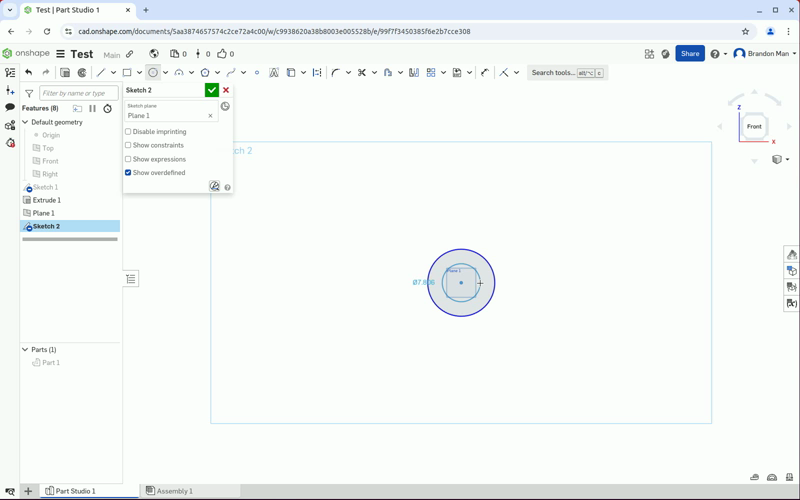
key(esc)
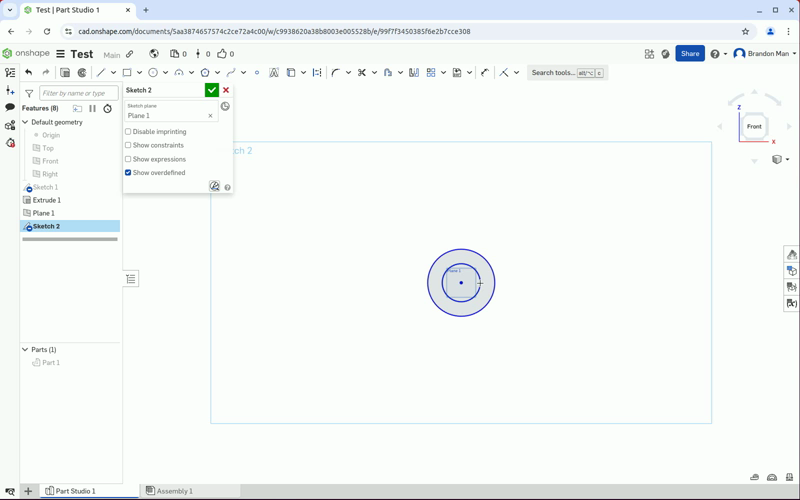
mouse_move(482, 278)
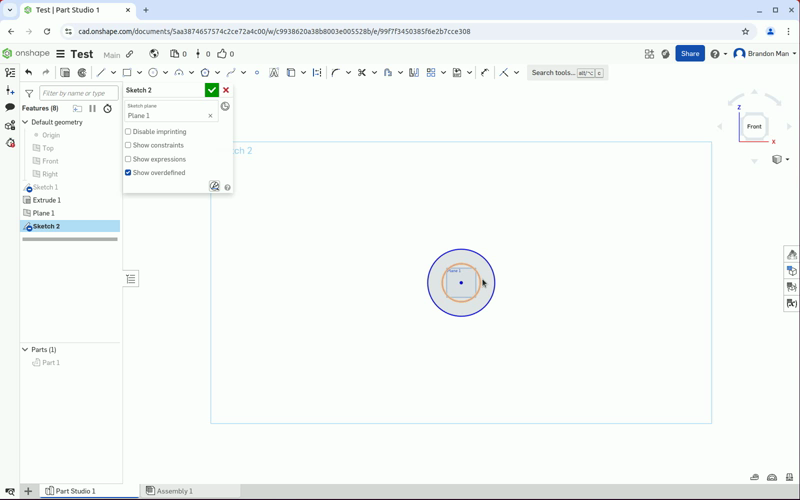
click(482, 278)
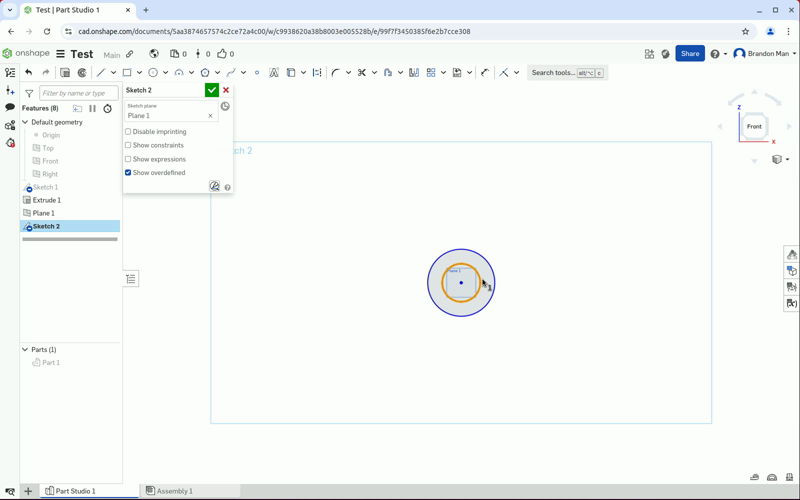
mouse_move(73, 352)
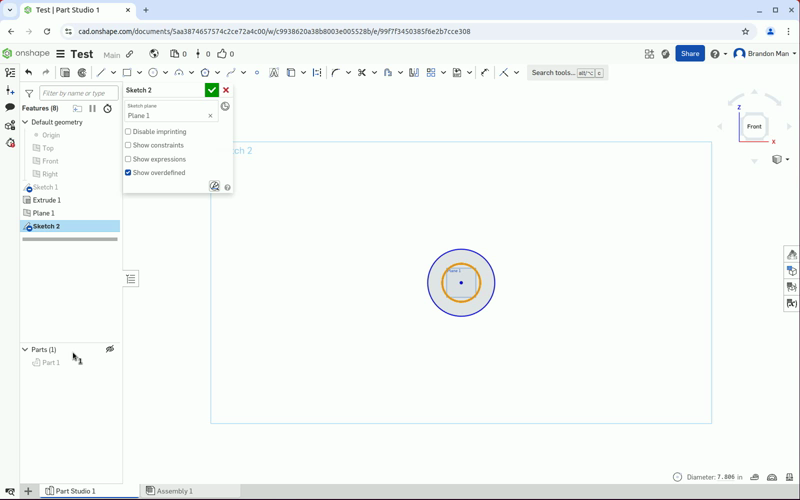
key(shift+y)
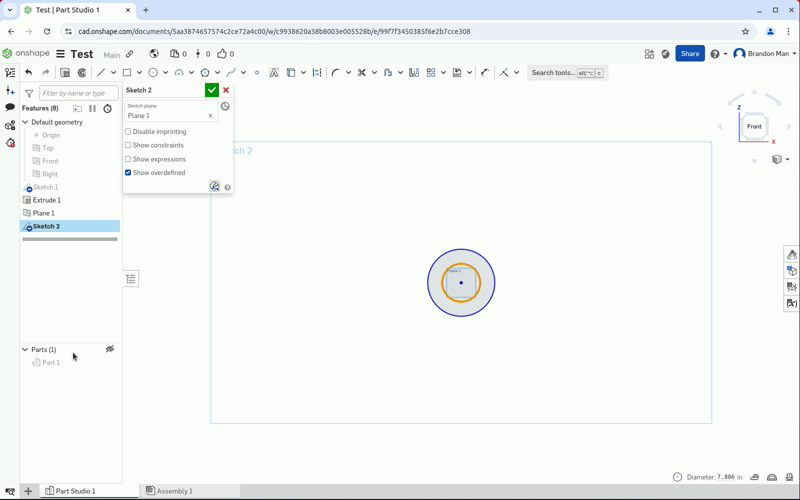
key(shift+e)
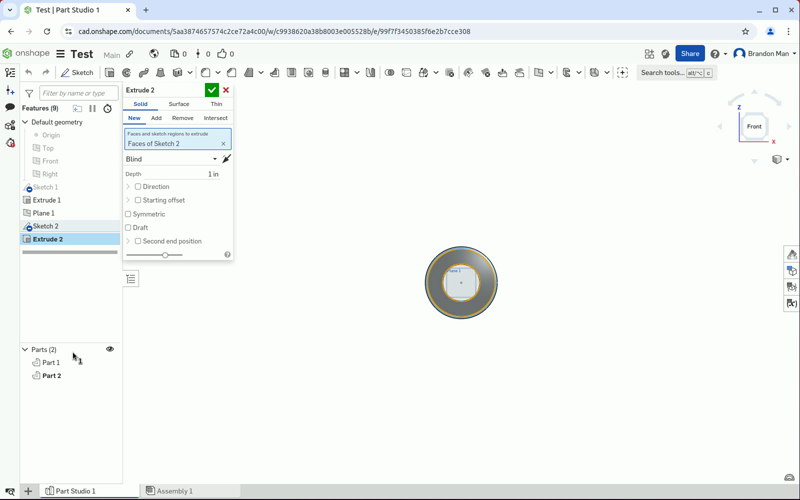
mouse_move(143, 106)
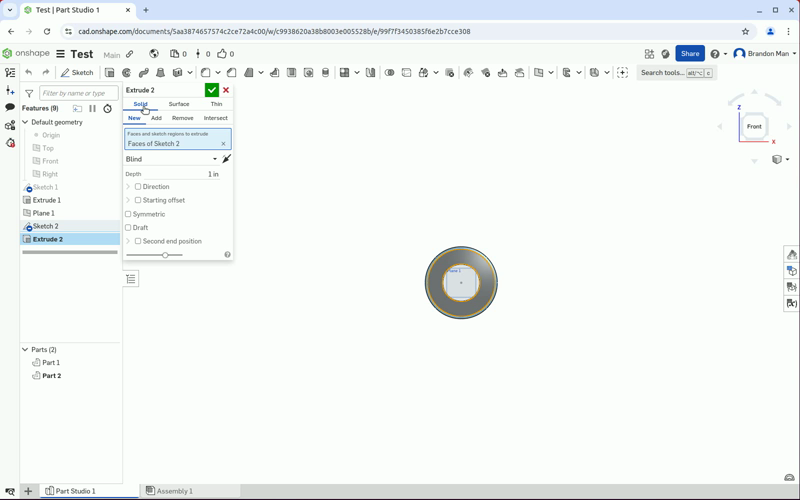
click(143, 106)
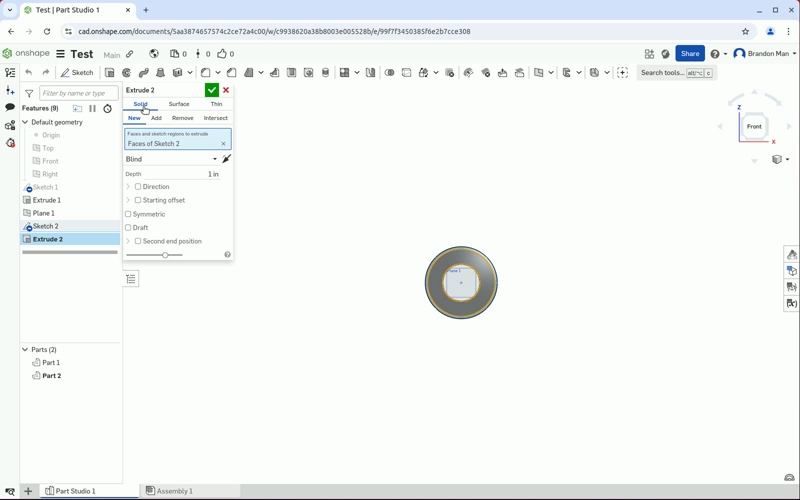
mouse_move(137, 120)
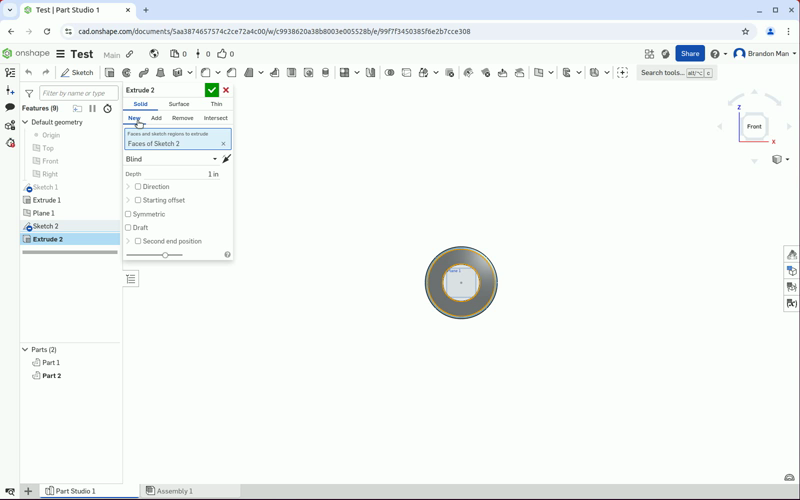
click(137, 120)
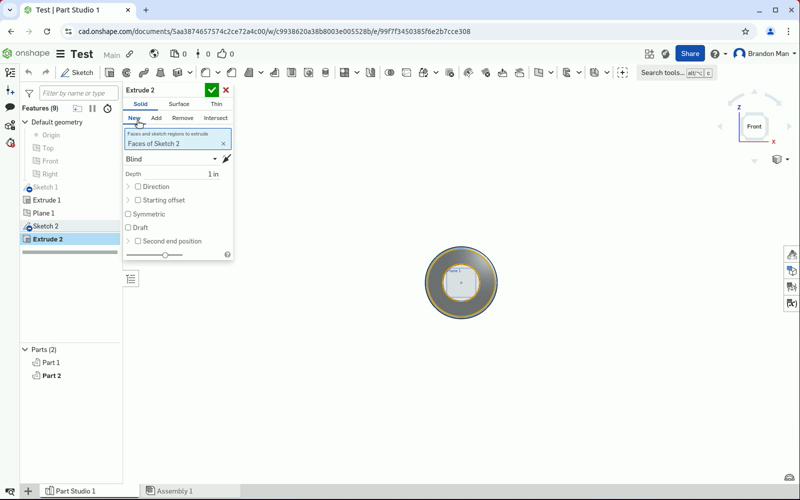
key(tab, 4)
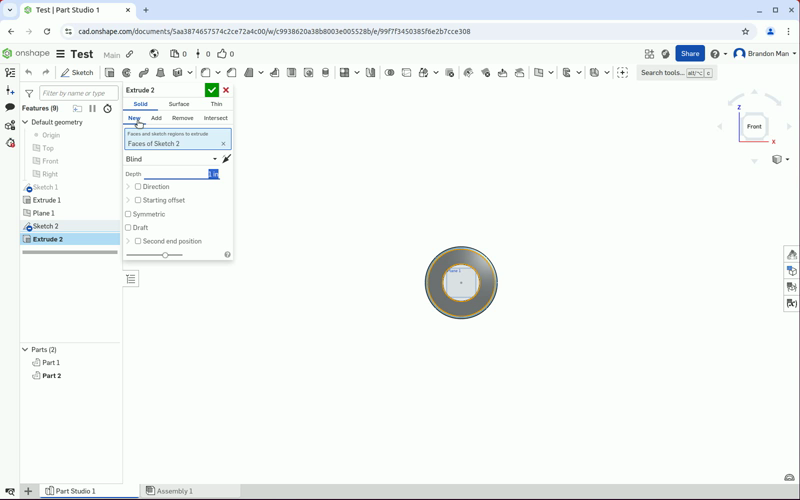
text(0.963)
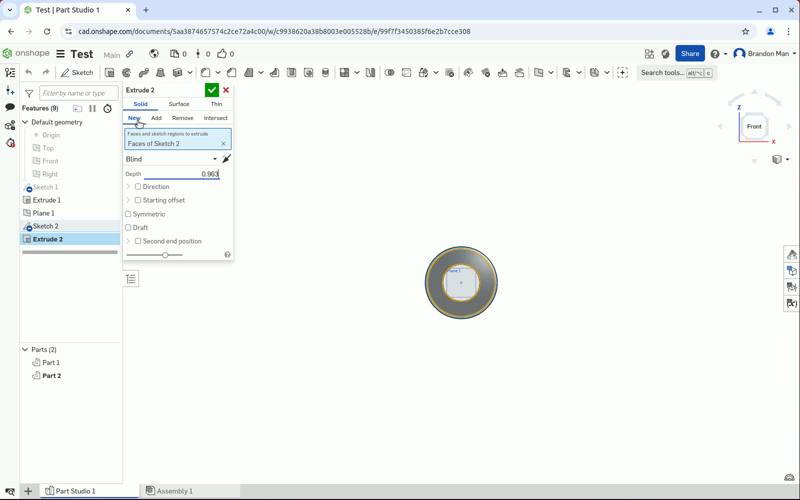
key(enter)
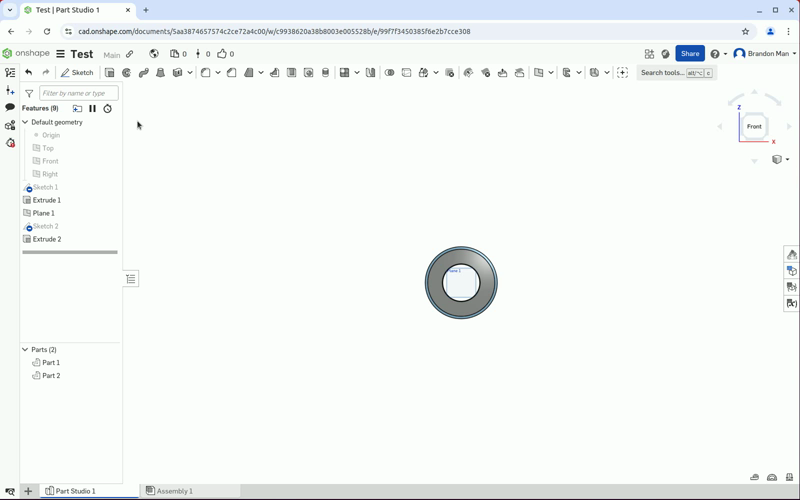
key(shift+h)
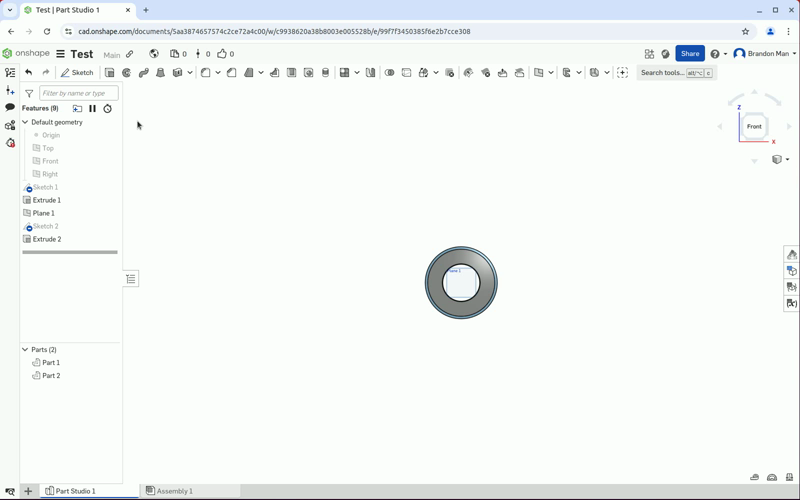
key(shift+h)
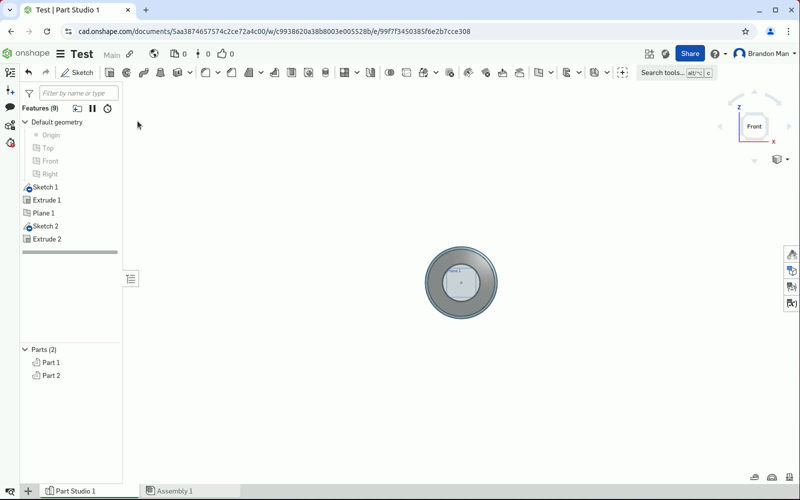
key(shift+7)
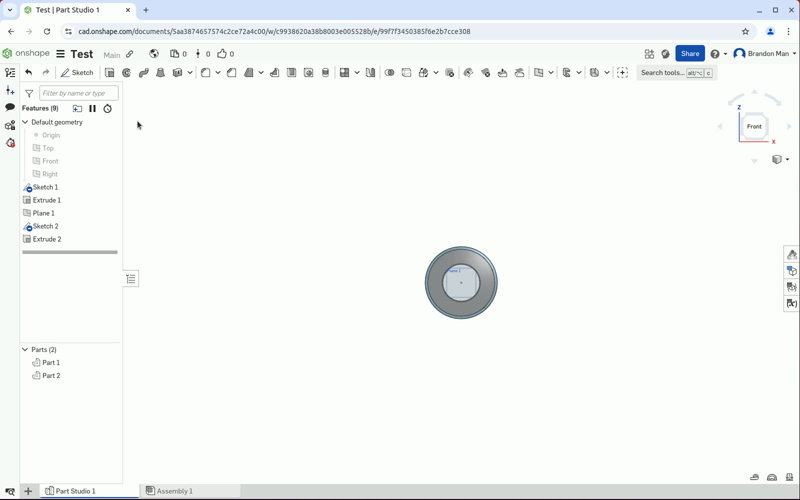
key(left, 2)
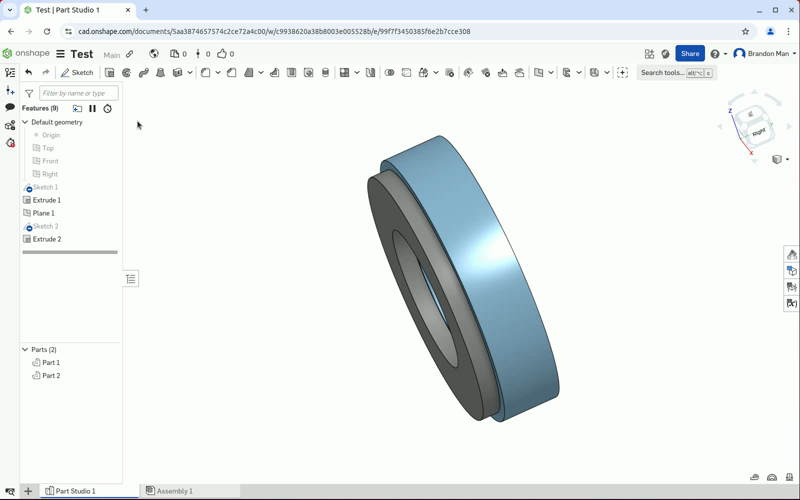
key(down, 2)
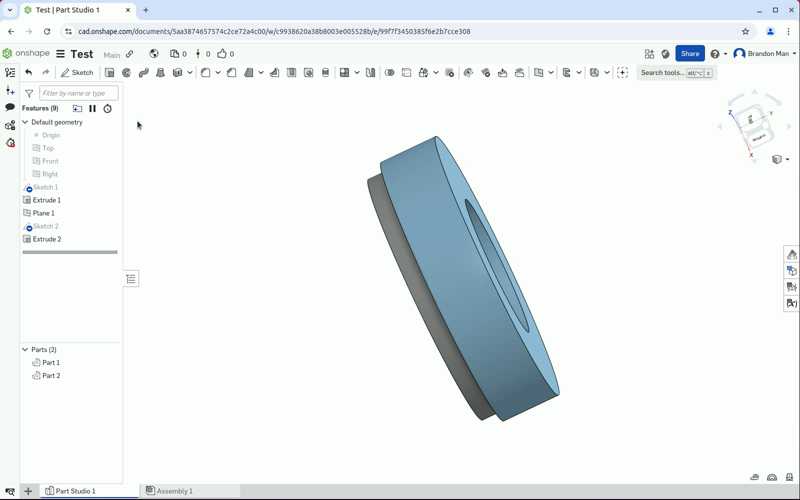
key(up, 2)
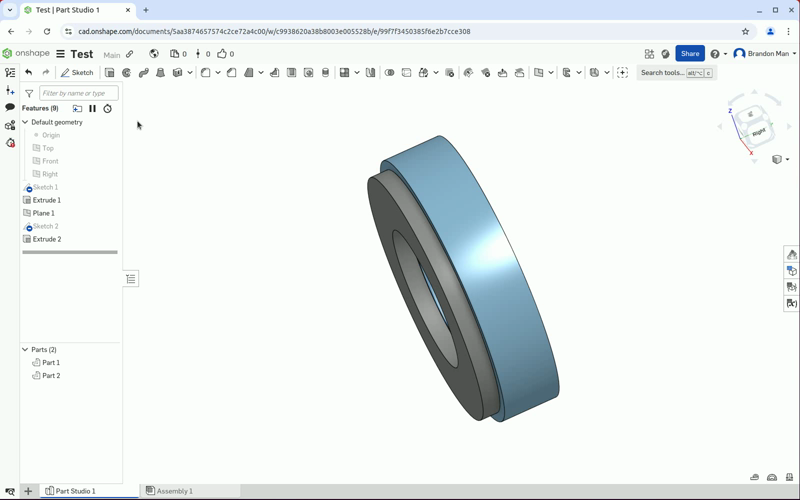
key(right, 2)
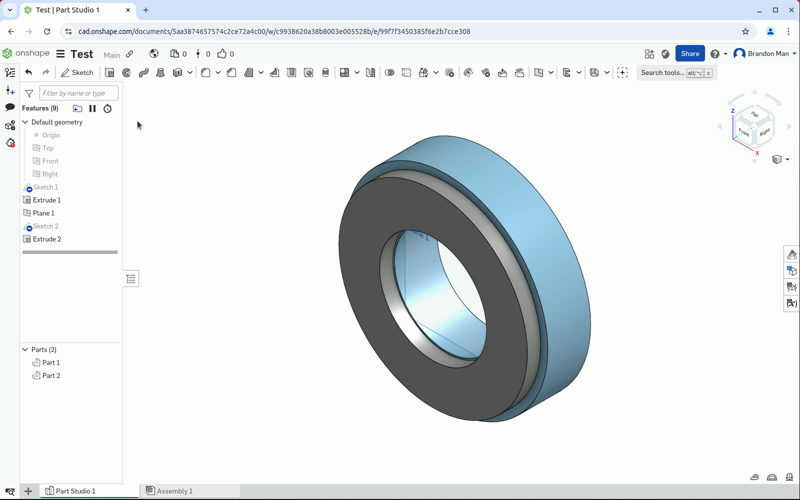
mouse_move(73, 189)
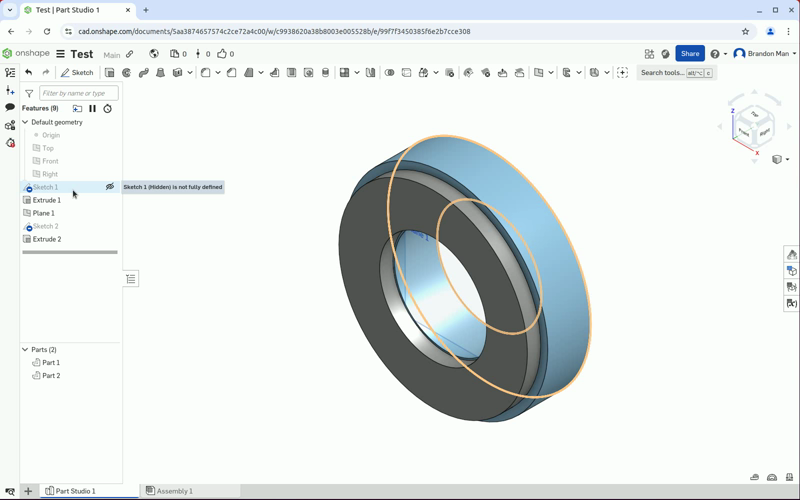
click(73, 189)